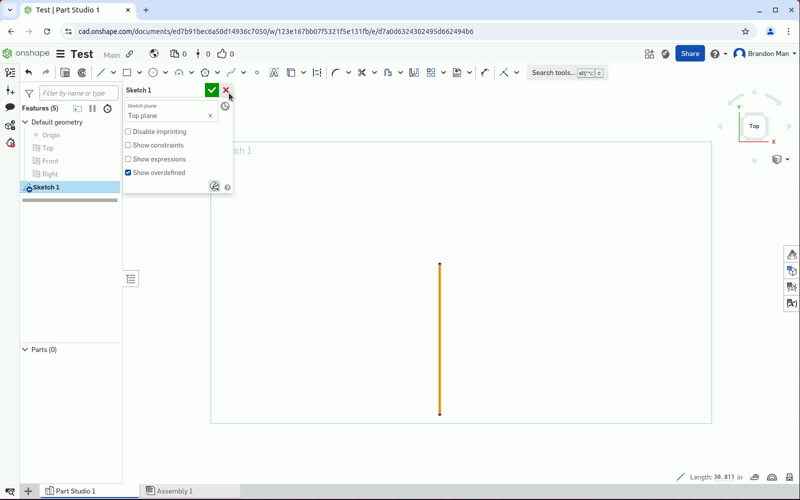
key(shift+h)
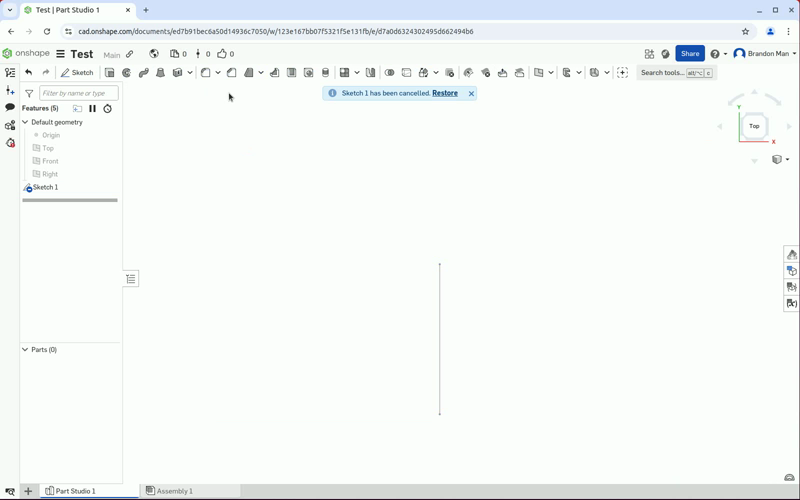
key(shift+s)
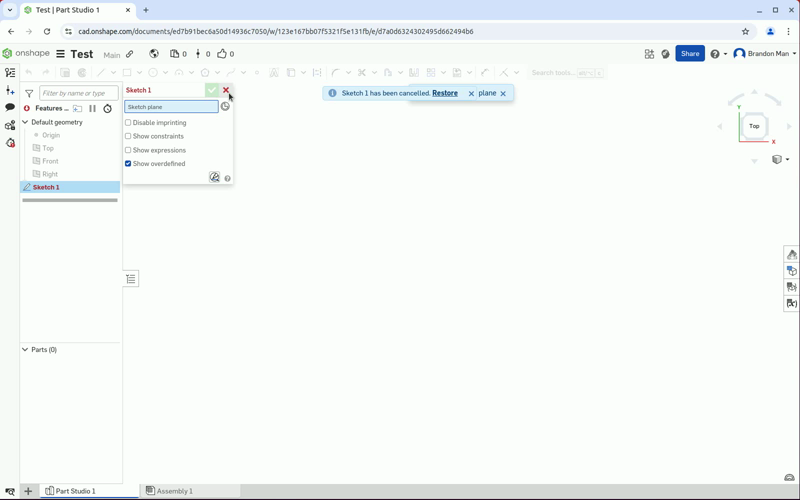
mouse_move(73, 150)
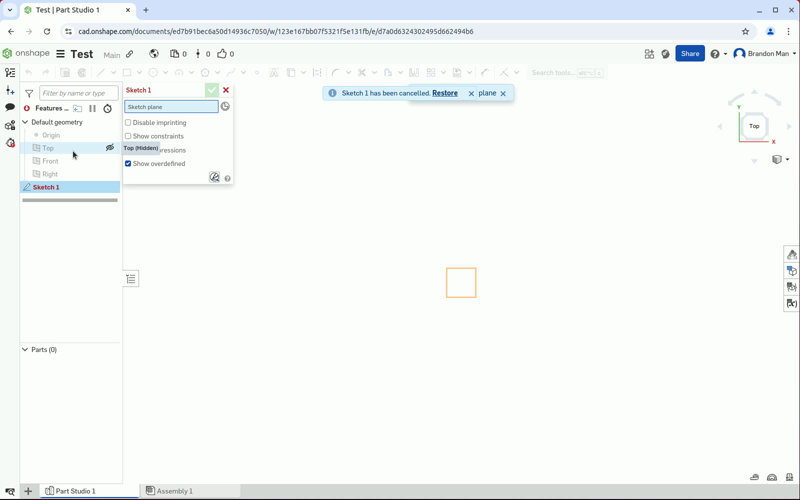
click(73, 150)
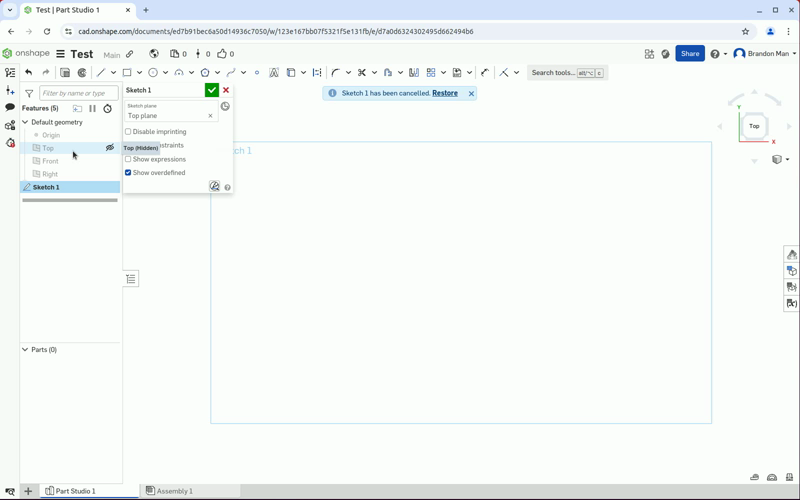
mouse_move(73, 352)
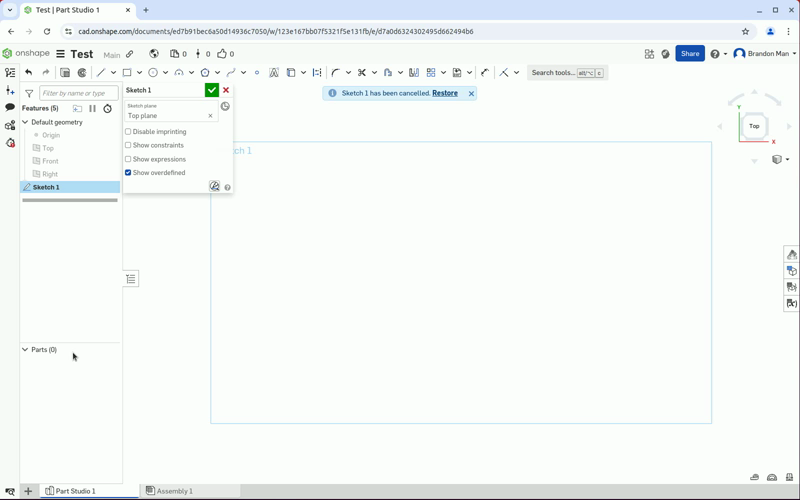
key(y)
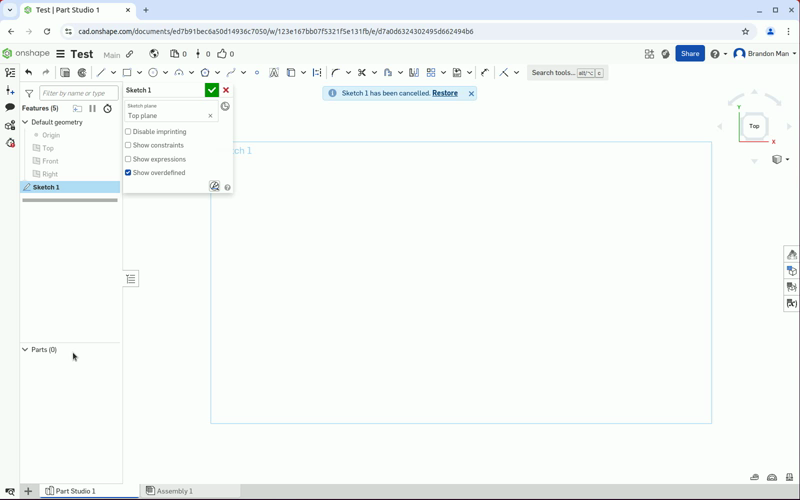
key(l)
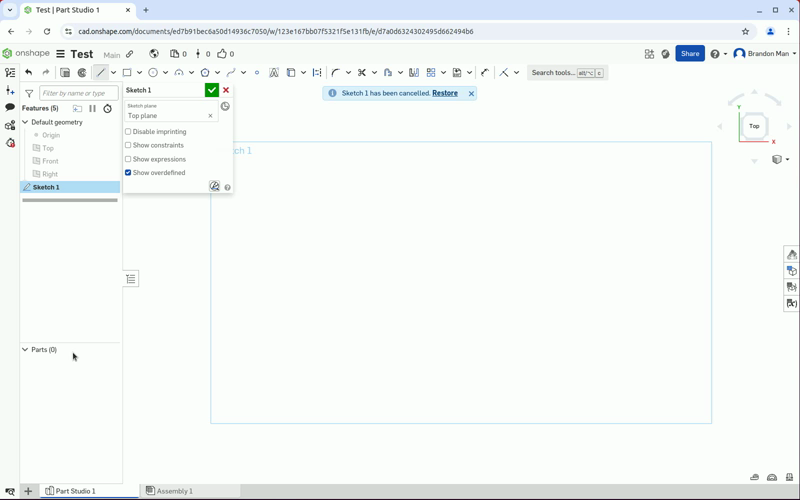
key_down(shift)
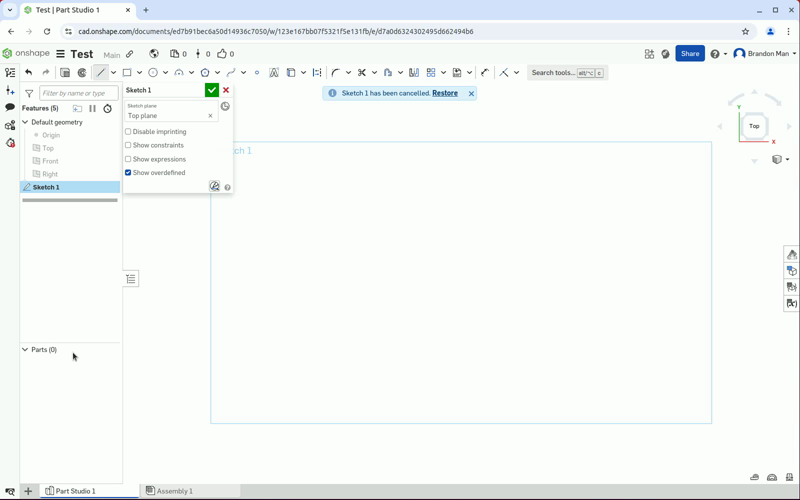
mouse_move(374, 343)
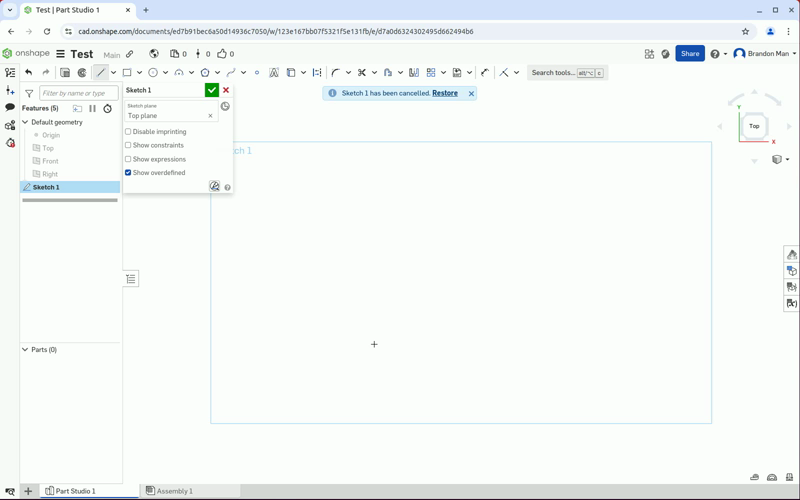
click(374, 343)
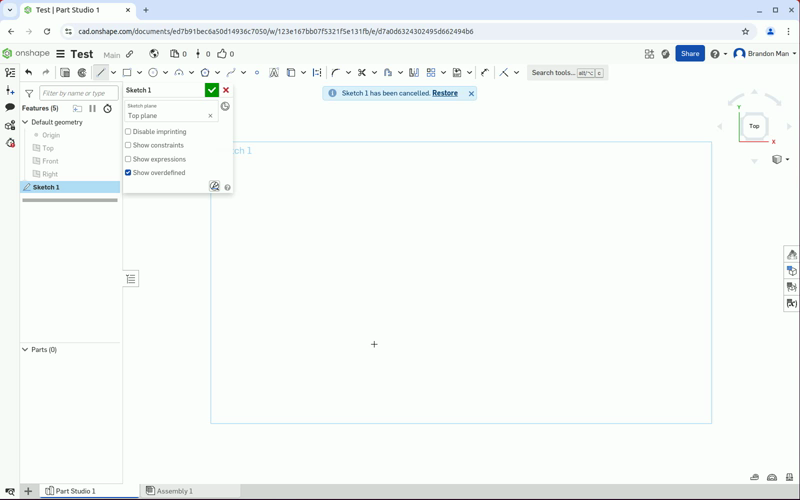
key_up(shift)
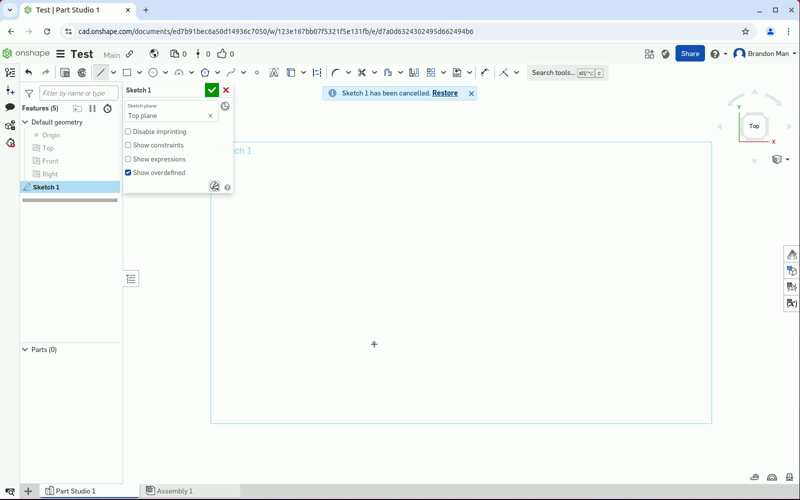
key_down(shift)
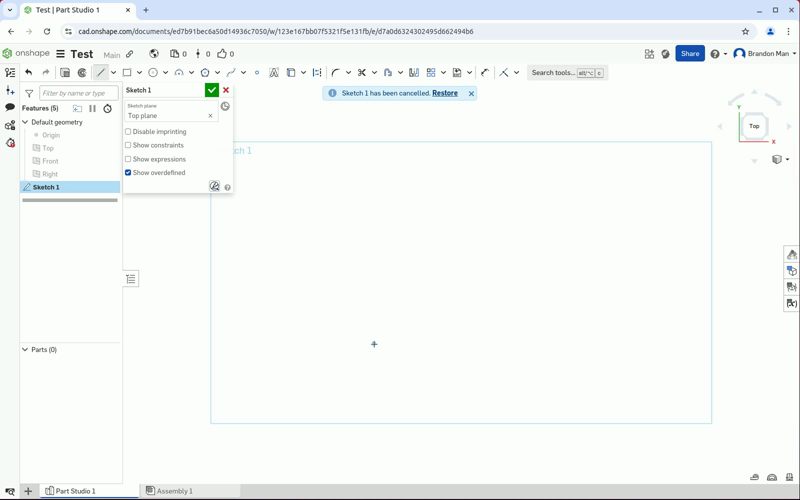
mouse_move(546, 343)
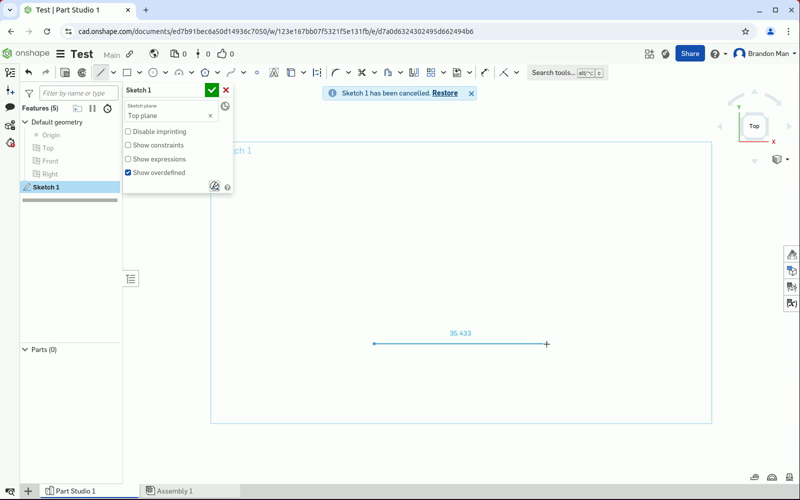
click(546, 343)
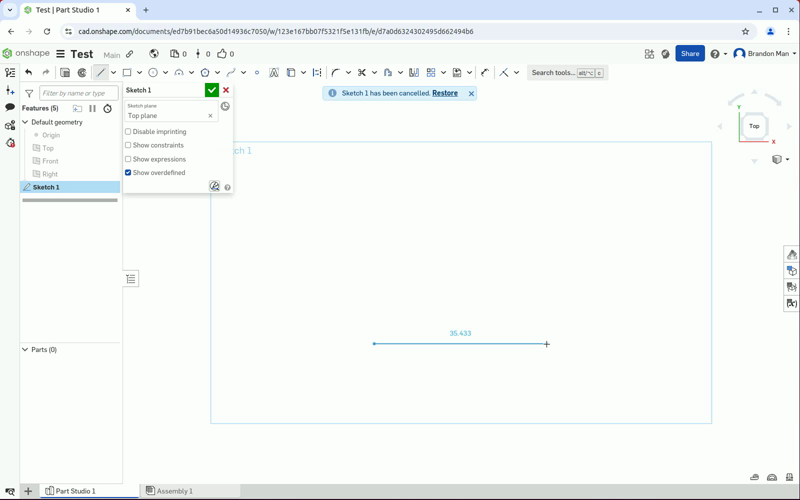
key_up(shift)
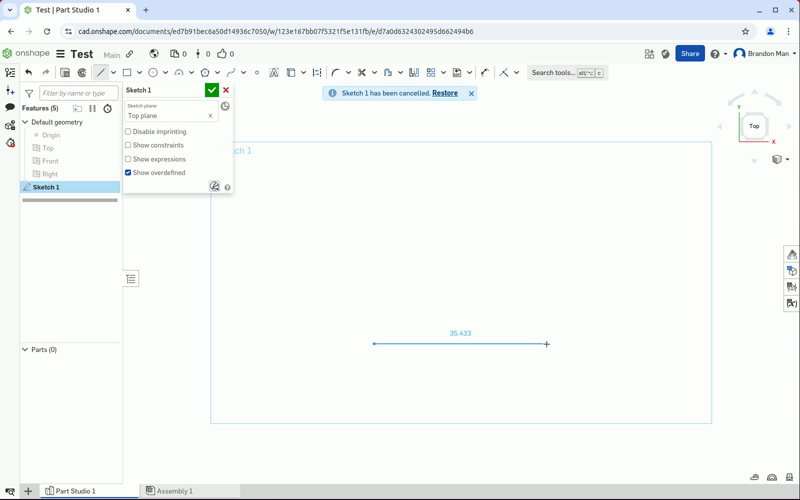
key_down(shift)
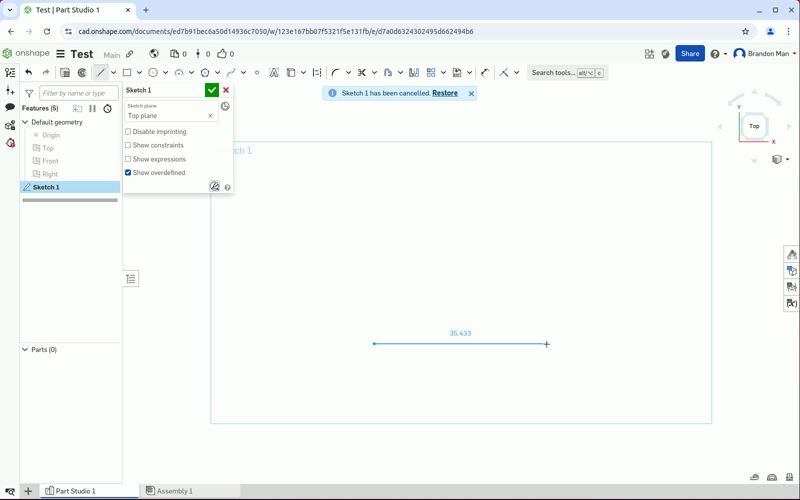
mouse_move(546, 222)
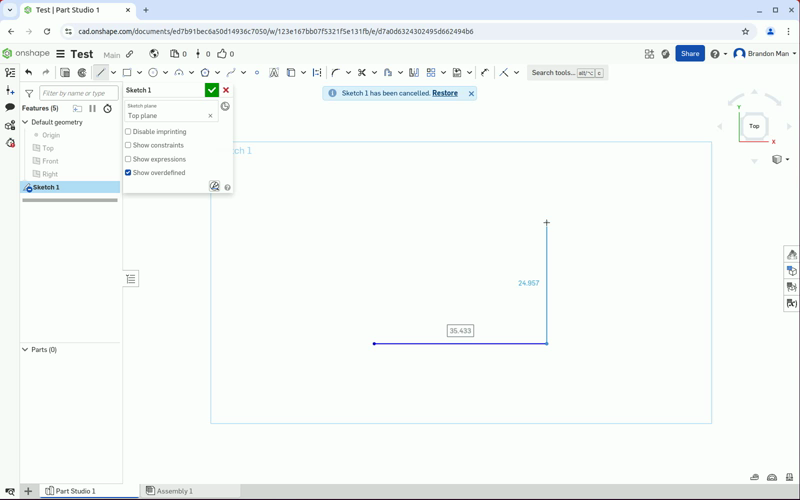
click(546, 222)
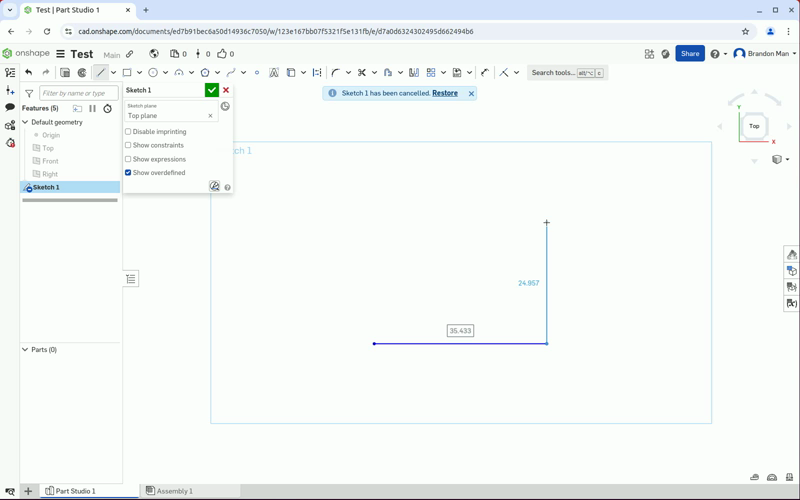
key_up(shift)
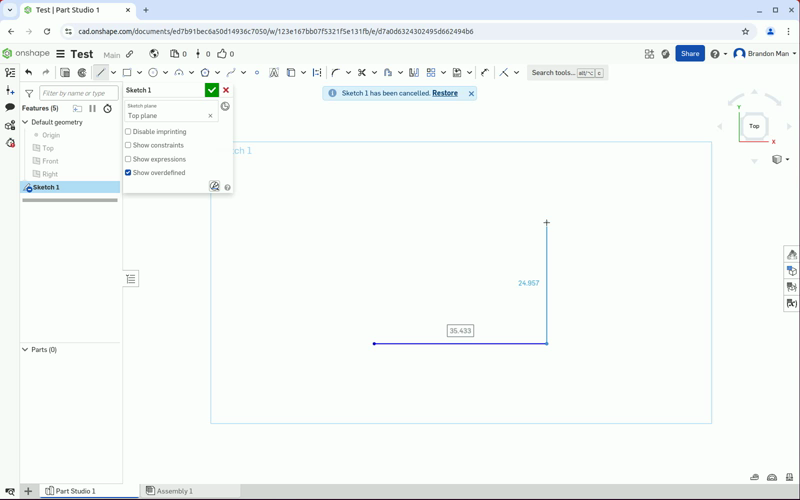
key_down(shift)
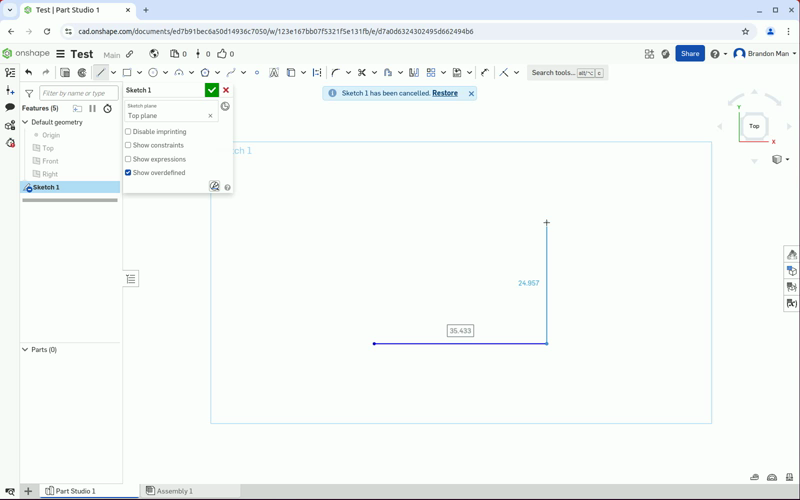
mouse_move(374, 222)
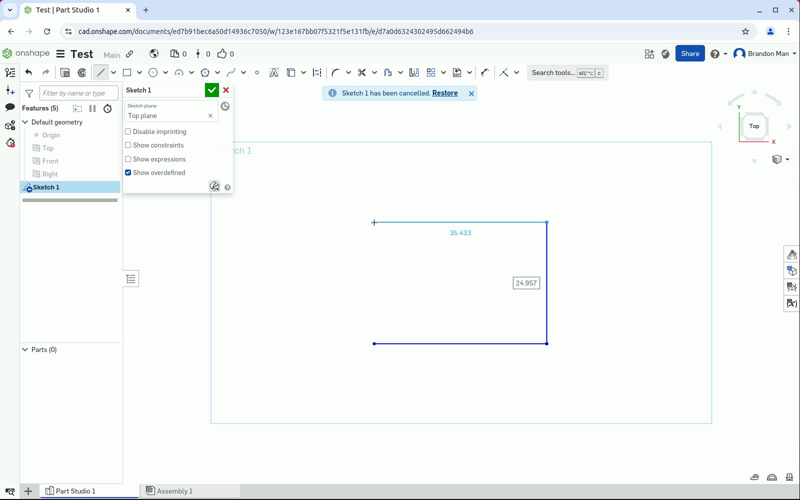
click(374, 222)
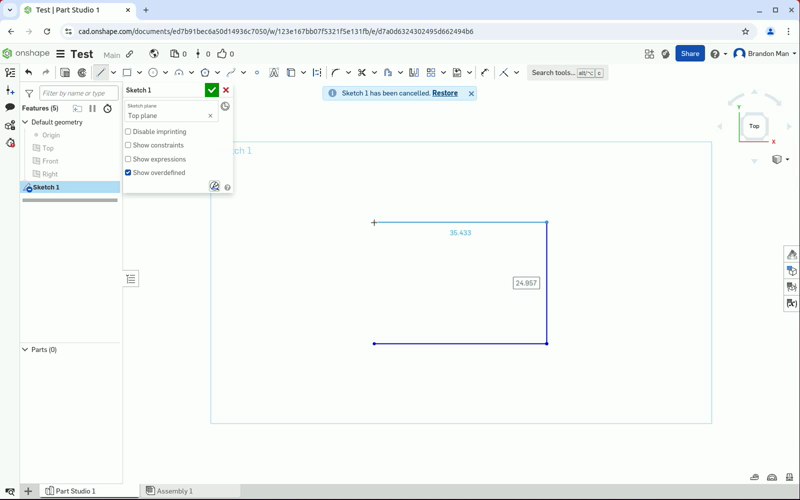
key_up(shift)
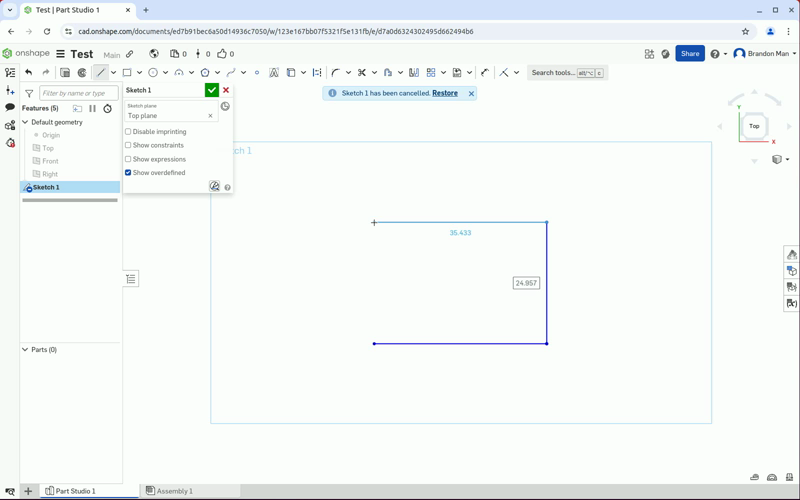
key_down(shift)
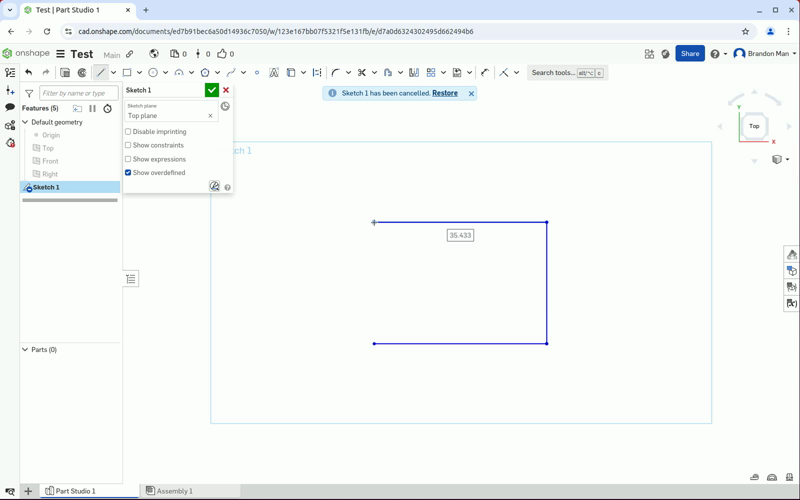
mouse_move(374, 343)
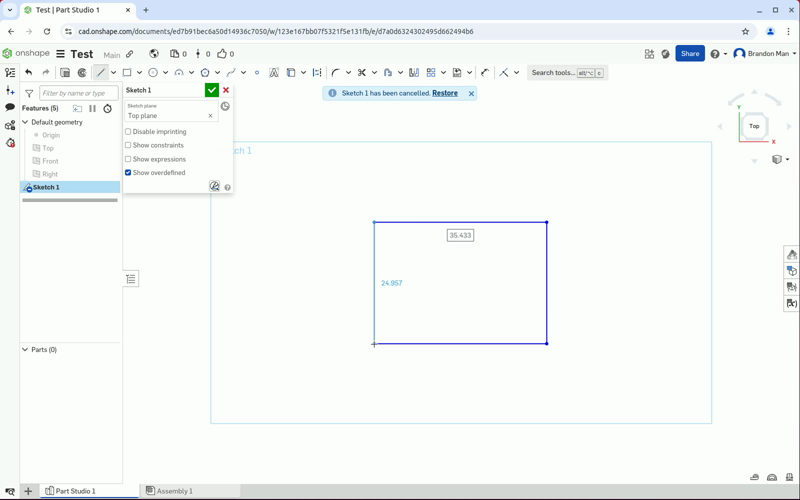
key_up(shift)
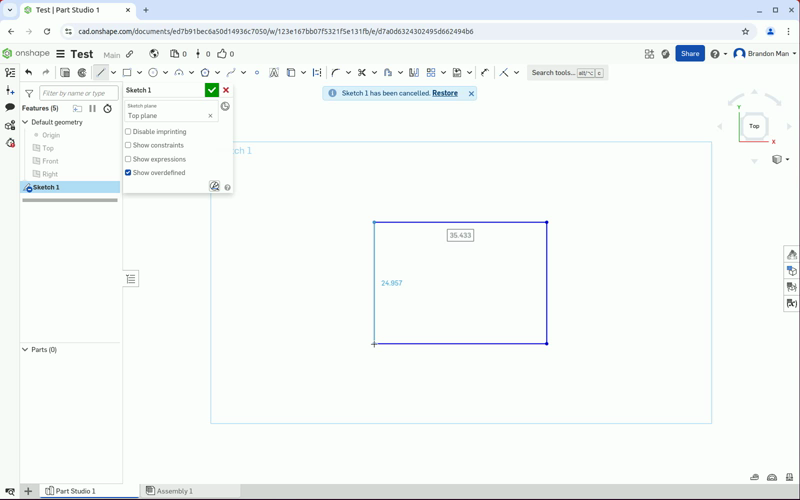
click(374, 343)
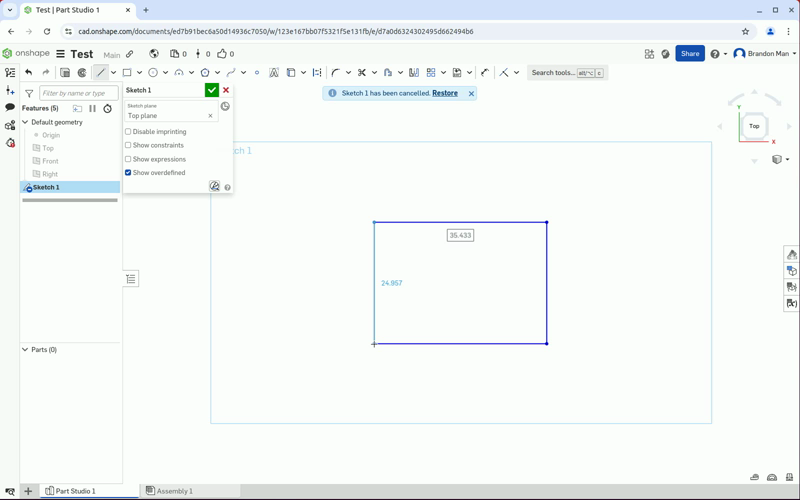
key(esc)
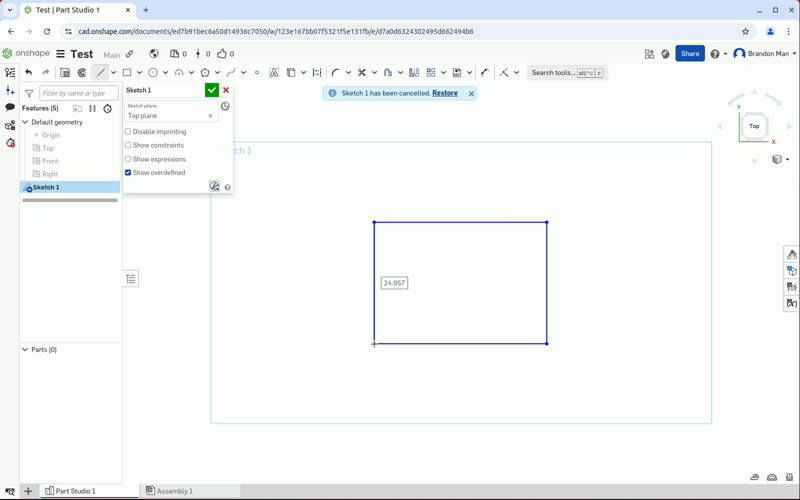
key(c)
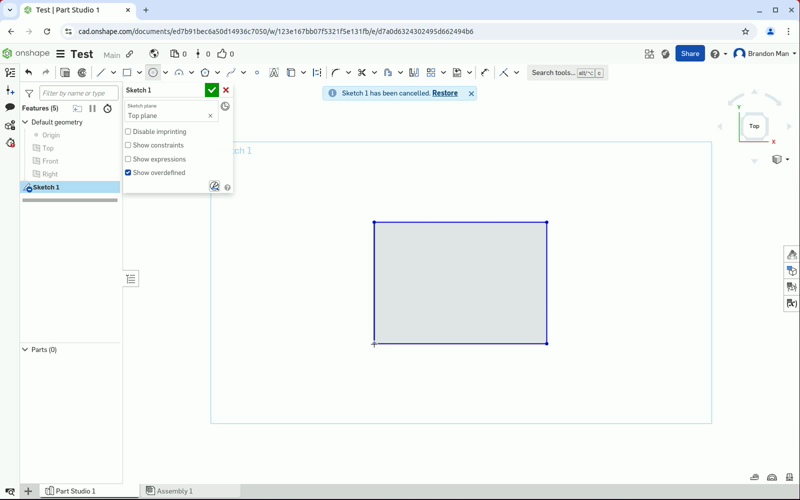
key_down(shift)
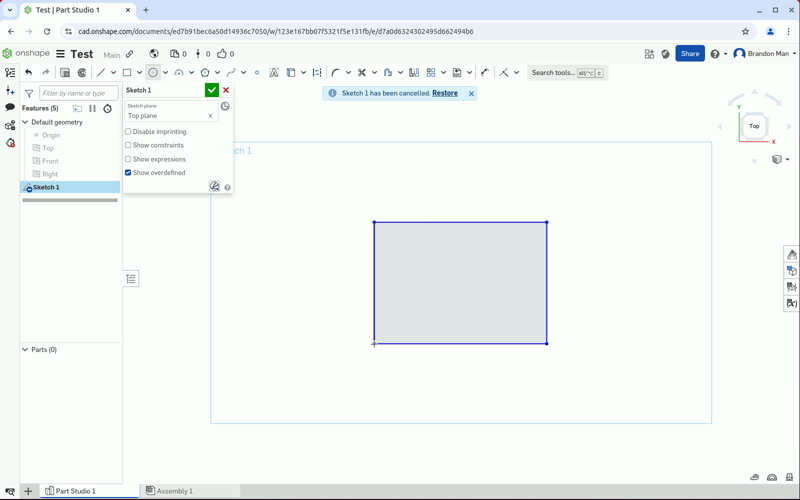
mouse_move(461, 283)
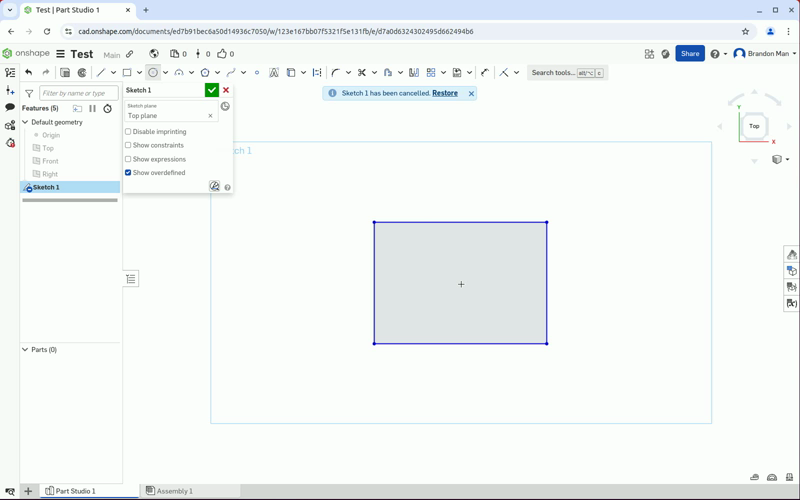
click(461, 283)
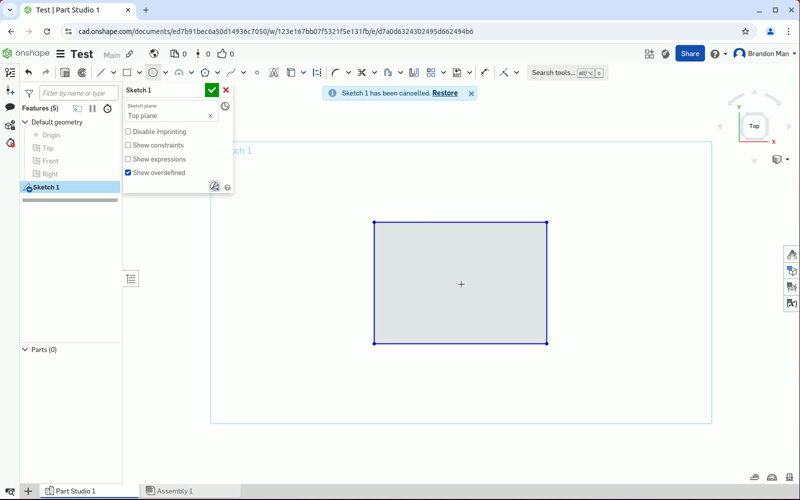
key_up(shift)
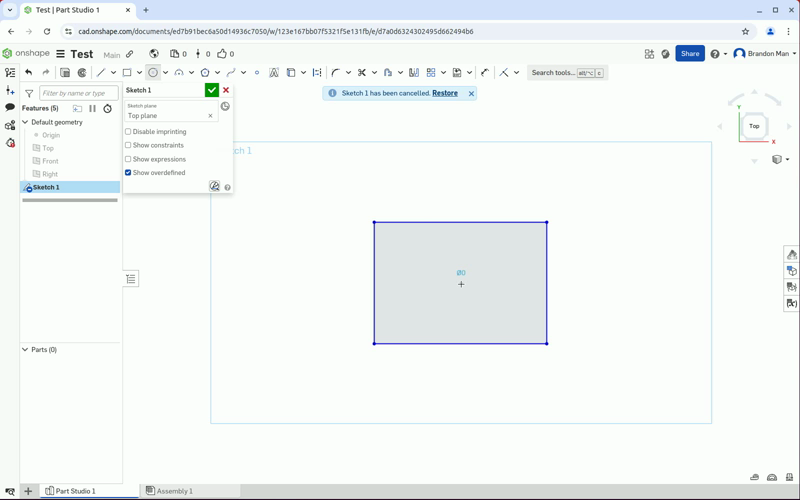
mouse_move(497, 283)
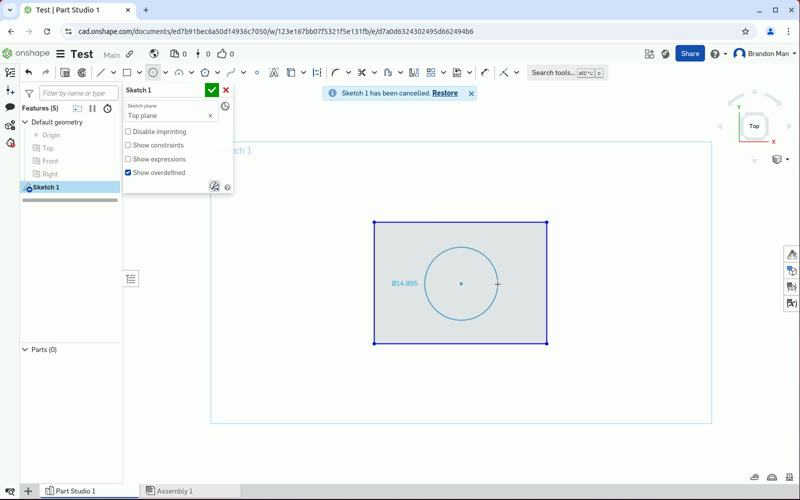
click(497, 283)
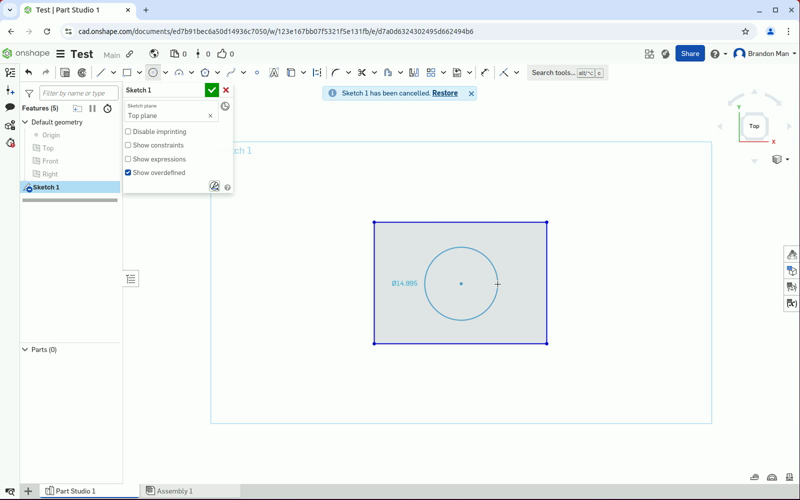
key(esc)
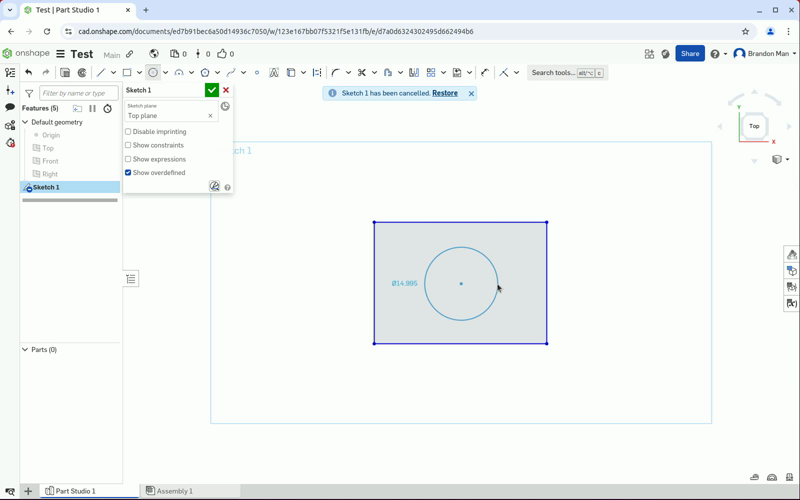
mouse_move(498, 326)
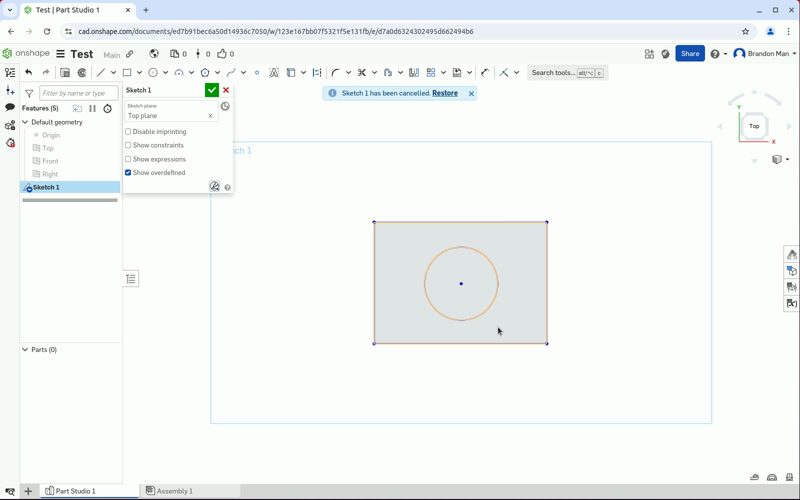
click(498, 326)
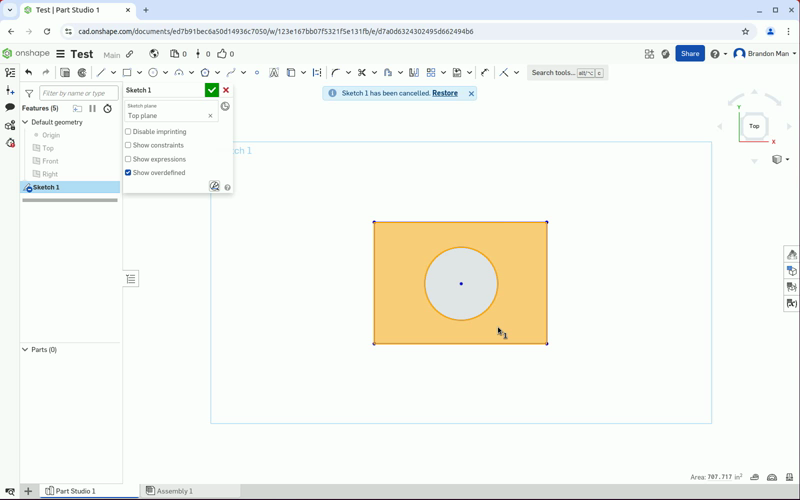
mouse_move(73, 352)
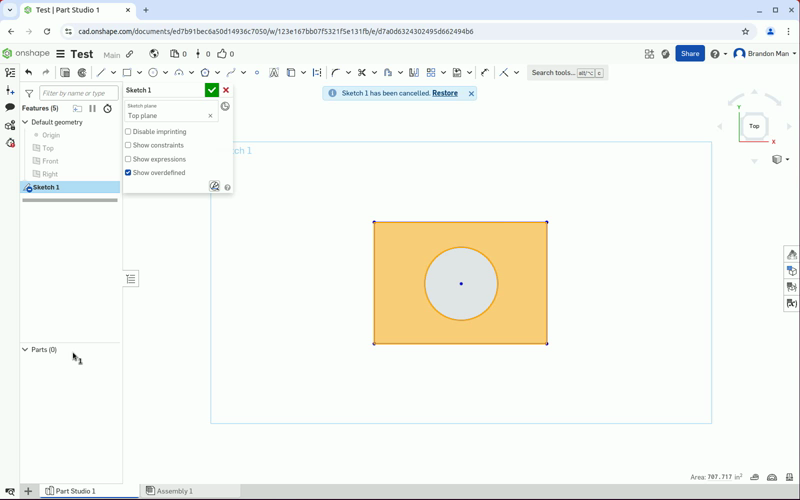
key(shift+y)
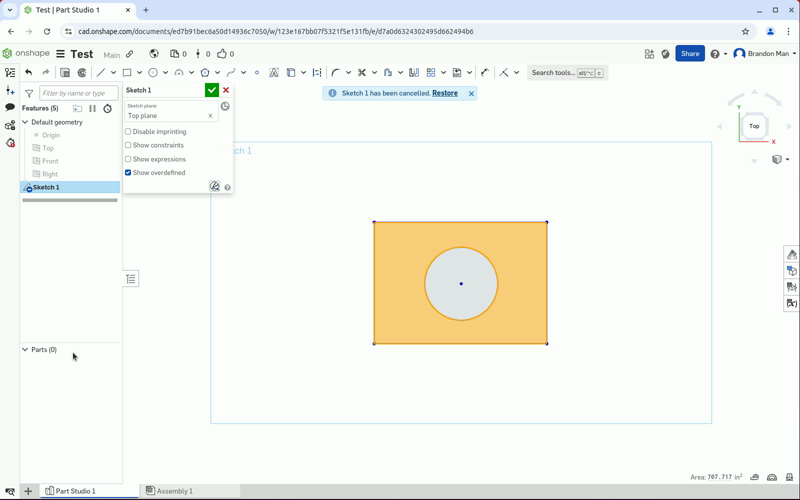
key(shift+e)
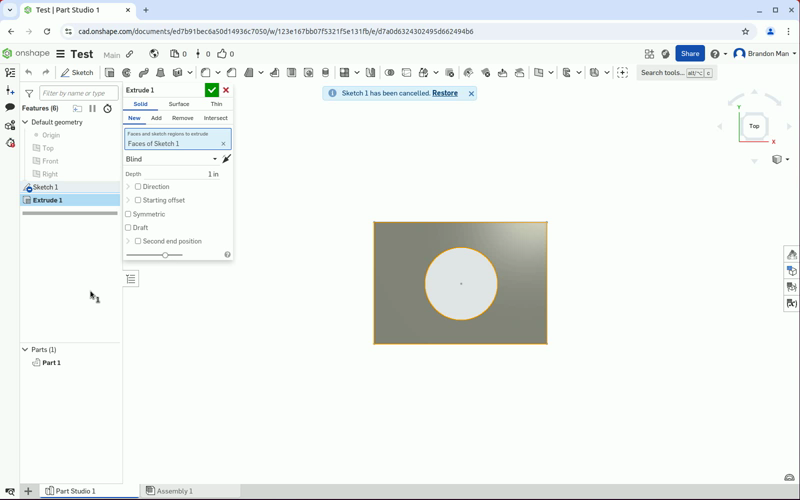
mouse_move(143, 106)
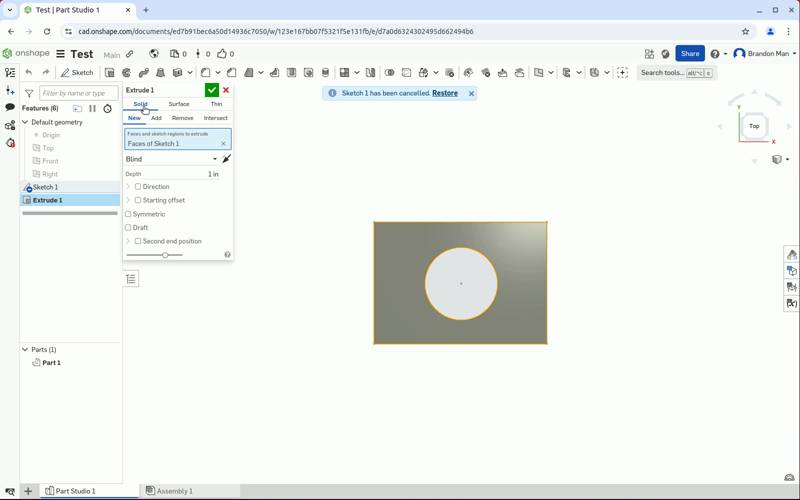
click(143, 106)
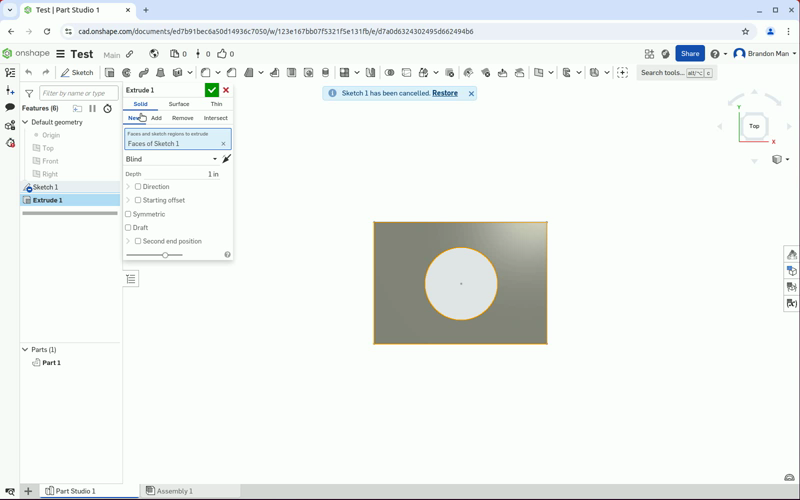
mouse_move(137, 120)
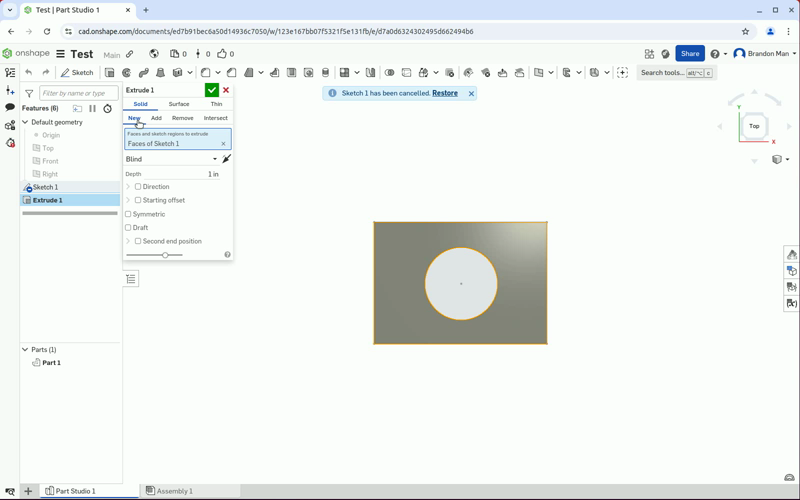
click(137, 120)
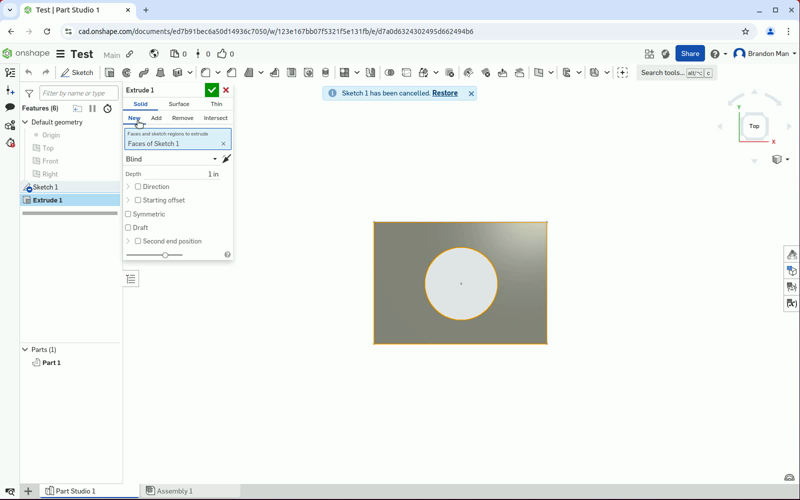
key(tab, 4)
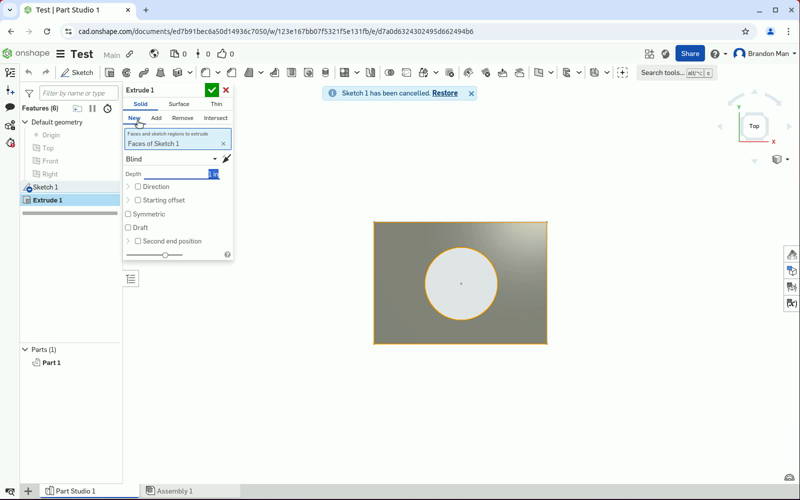
text(7.703)
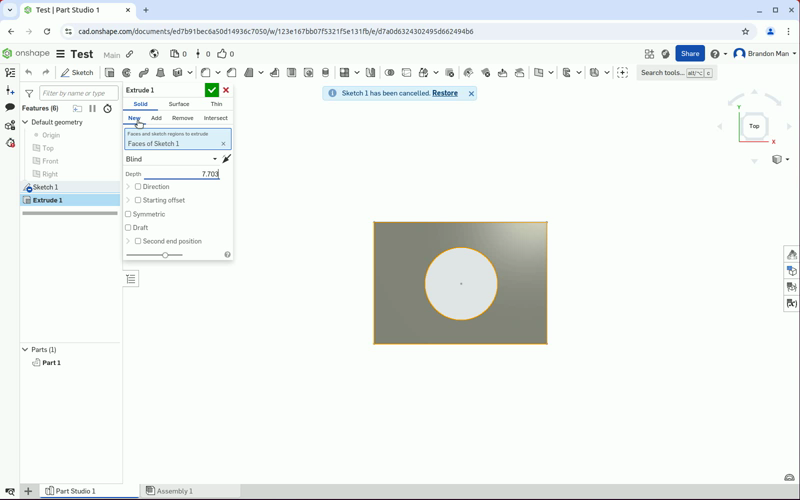
key(enter)
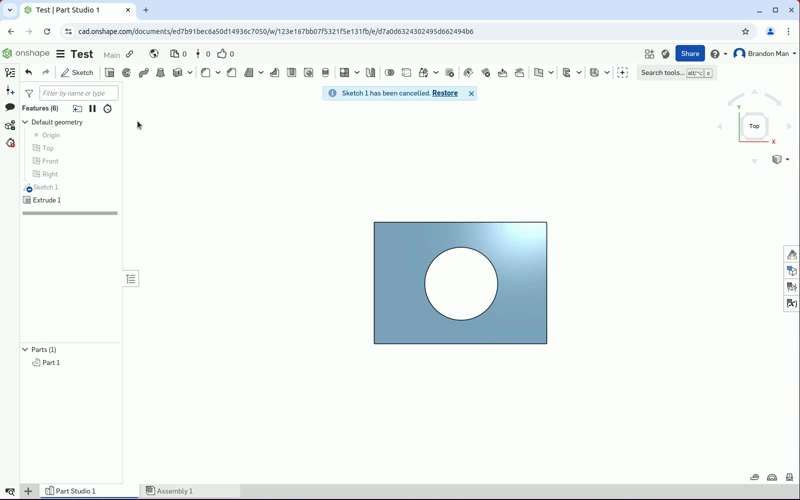
key(shift+h)
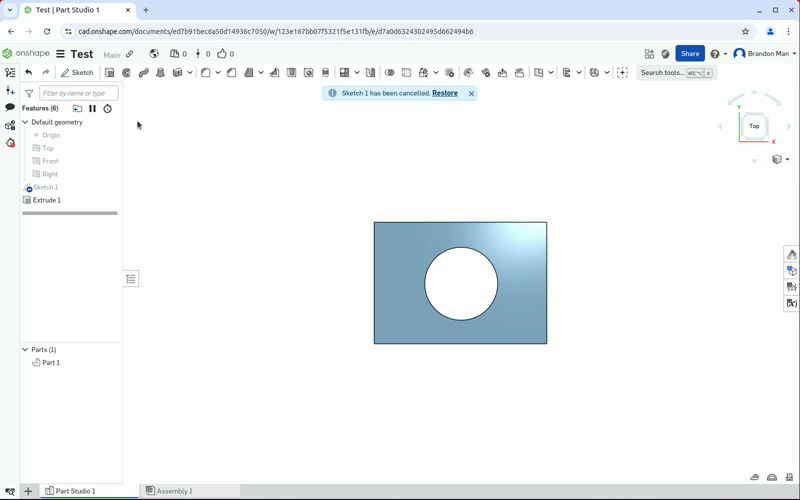
key(shift+h)
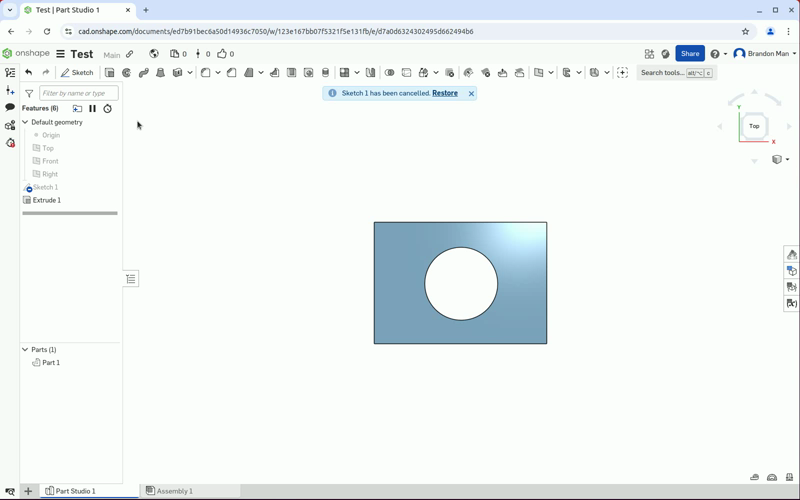
mouse_move(73, 189)
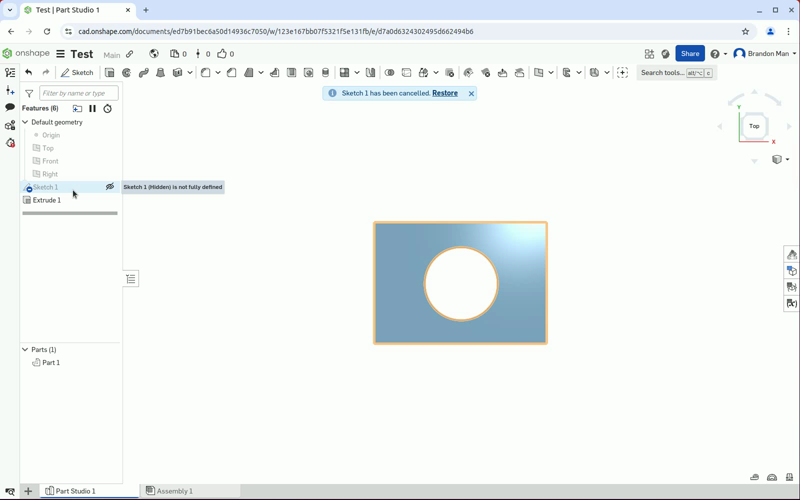
click(73, 189)
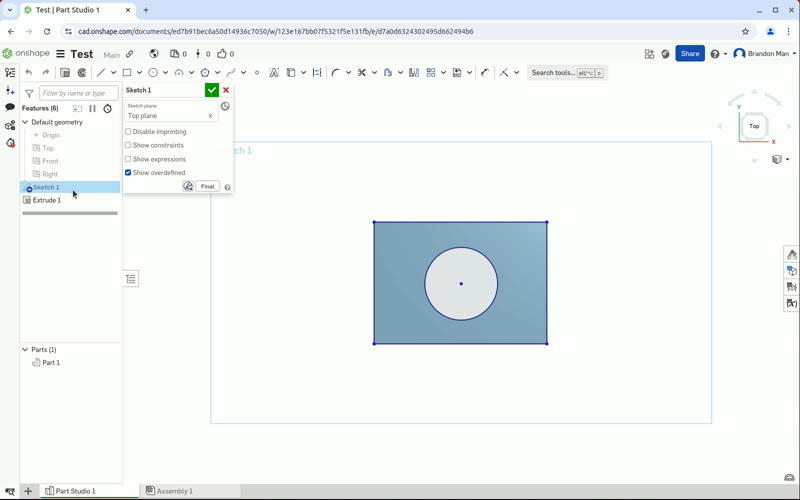
mouse_move(229, 92)
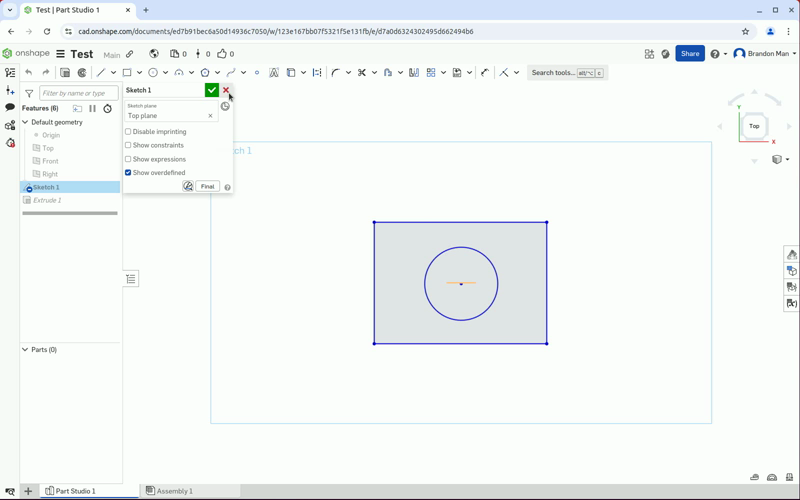
click(229, 92)
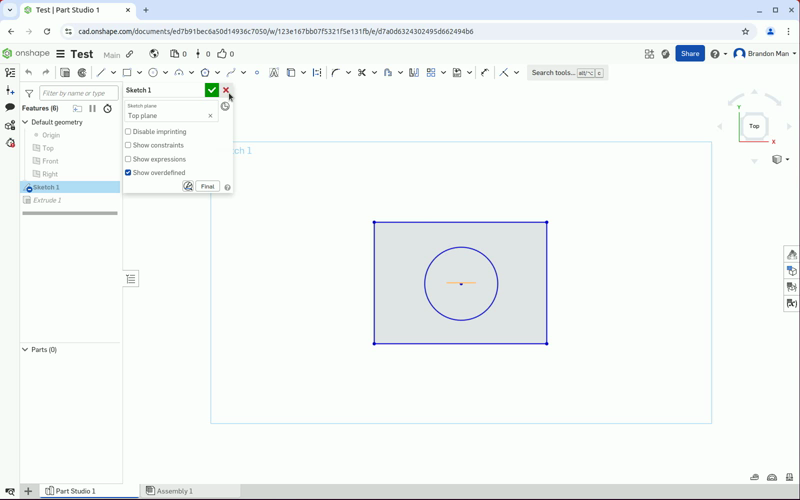
key(shift+s)
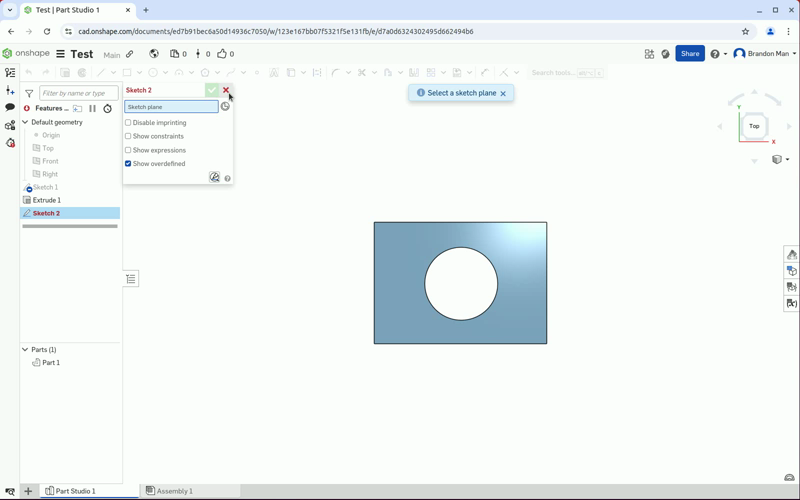
mouse_move(73, 150)
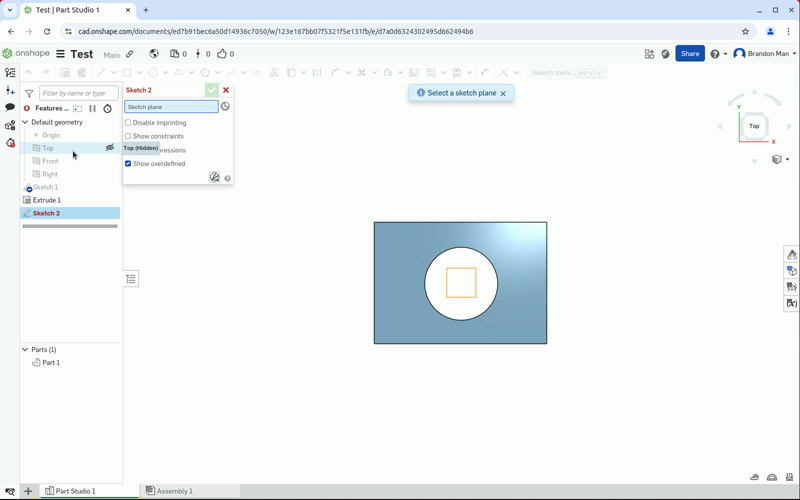
click(73, 150)
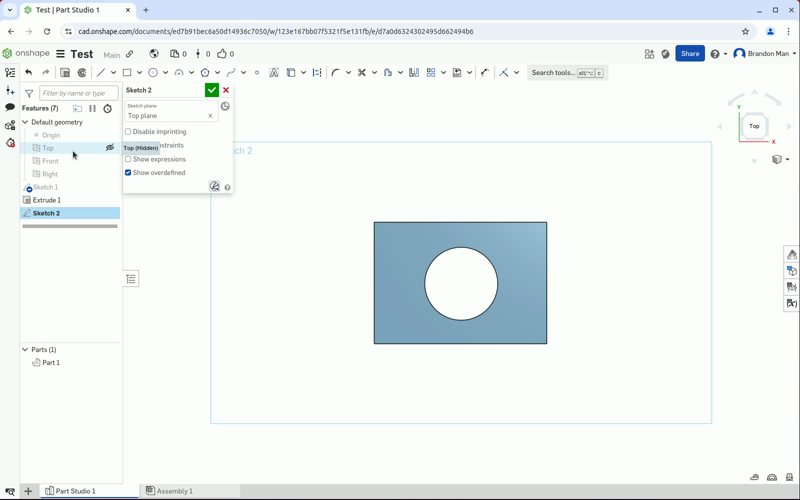
mouse_move(73, 352)
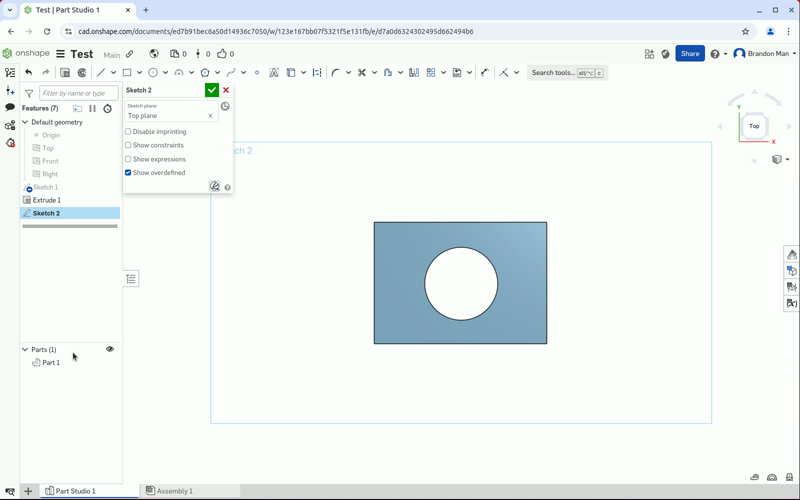
key(y)
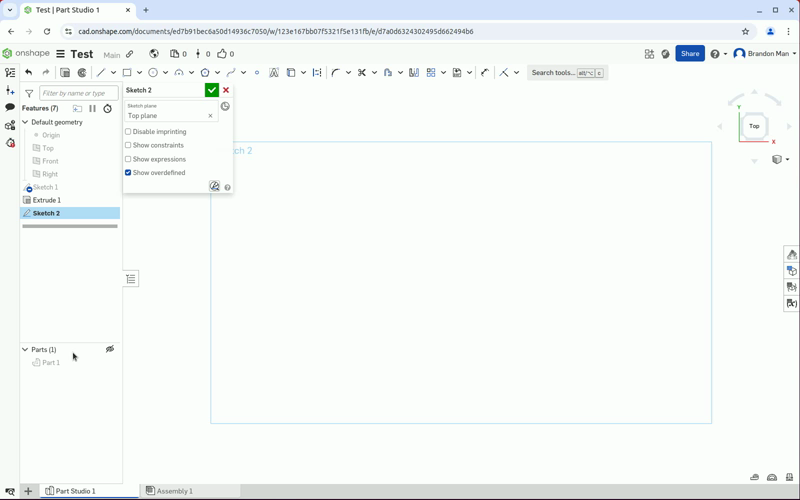
key(c)
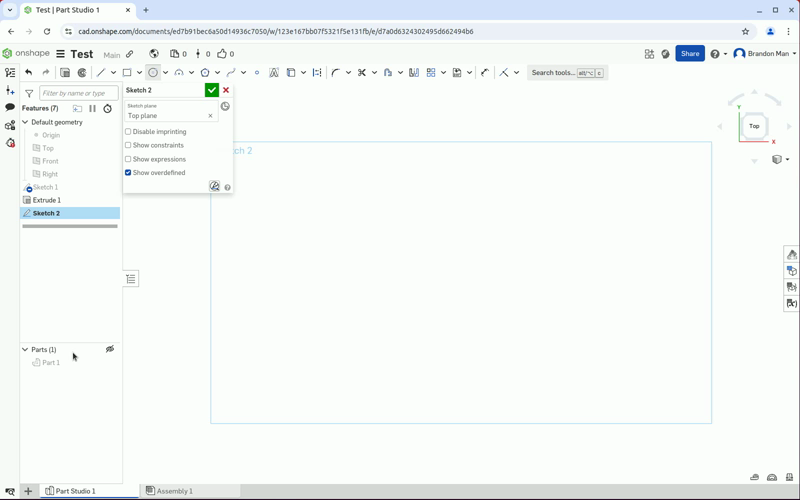
key_down(shift)
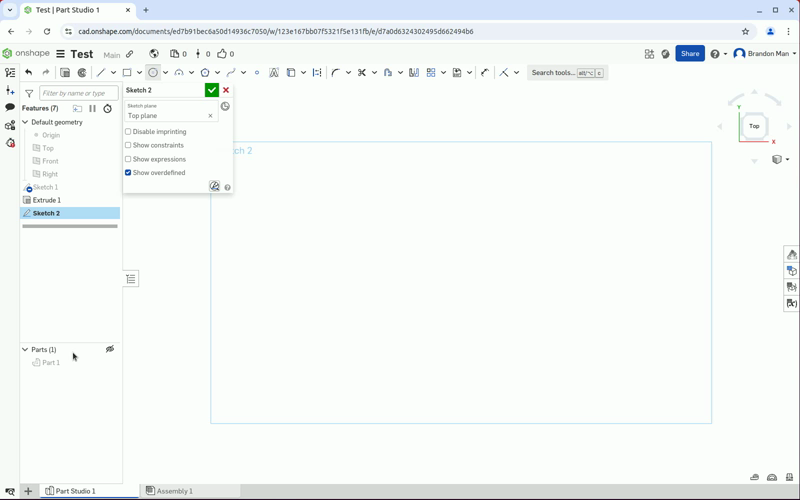
mouse_move(461, 282)
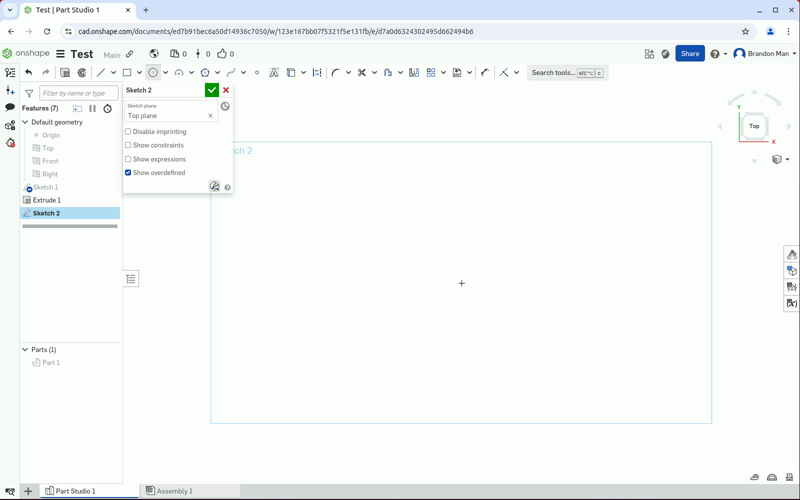
click(461, 282)
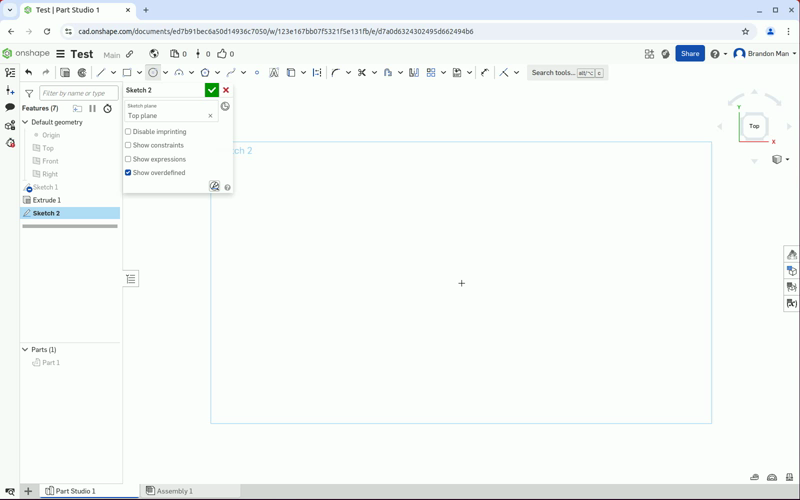
key_up(shift)
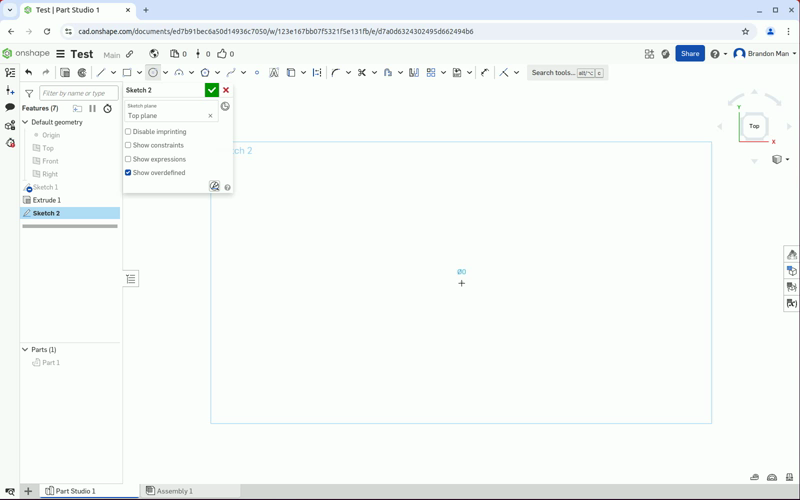
mouse_move(499, 282)
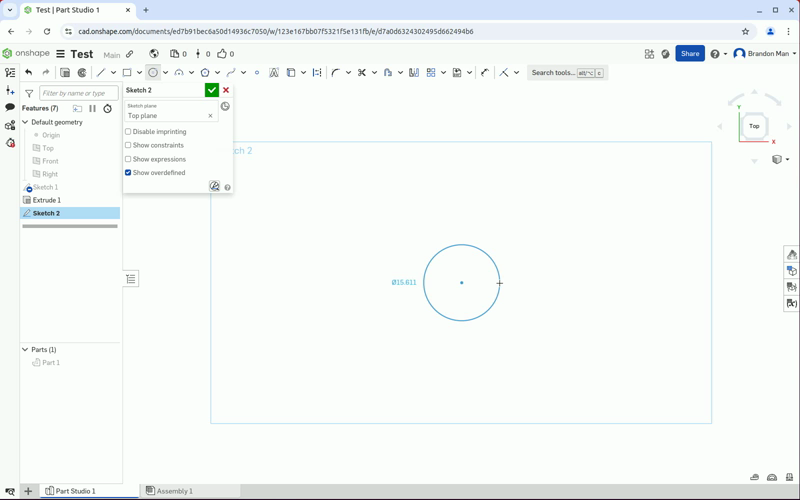
click(499, 282)
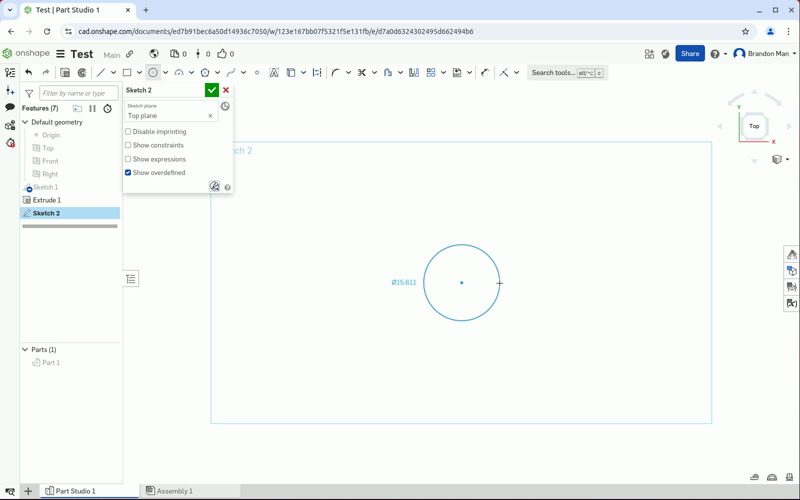
key(esc)
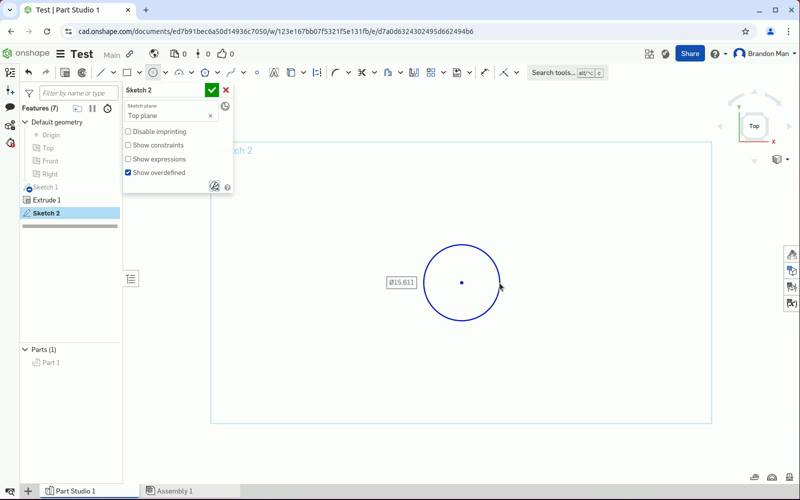
mouse_move(482, 306)
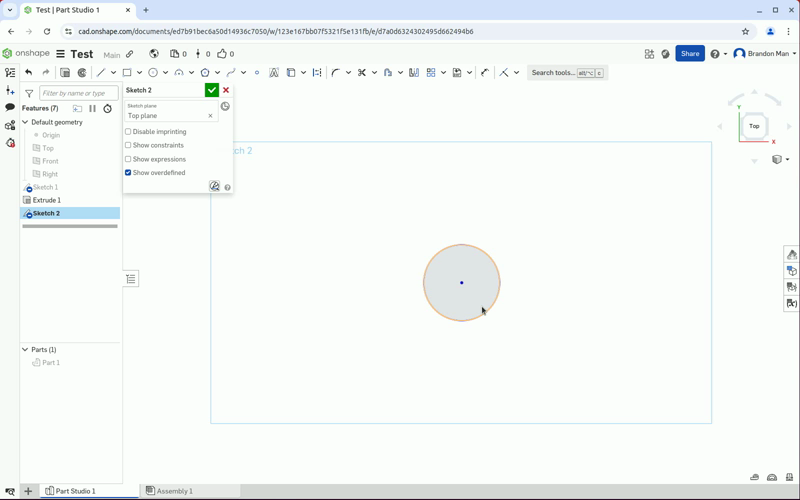
click(482, 306)
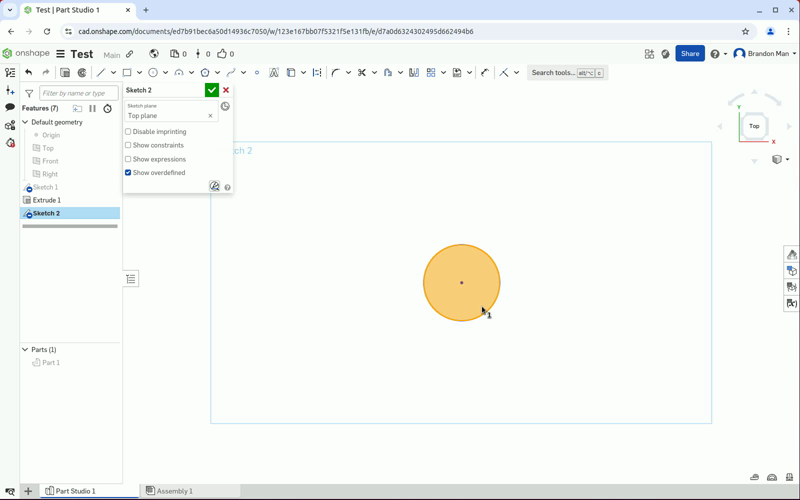
mouse_move(73, 352)
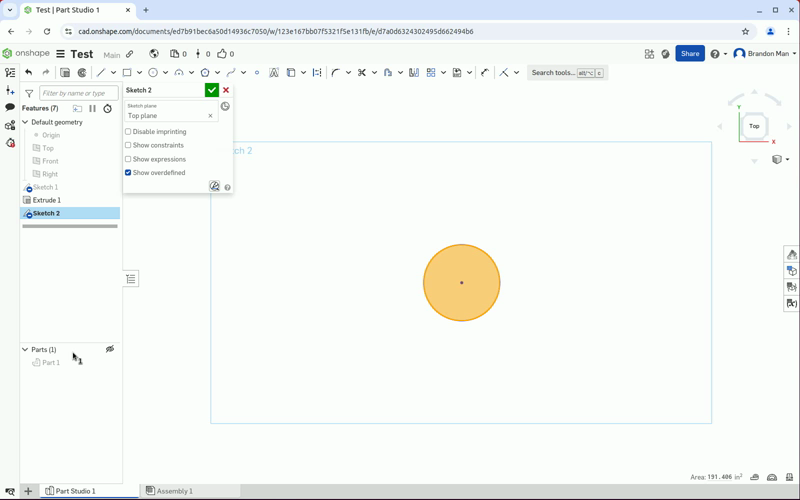
key(shift+y)
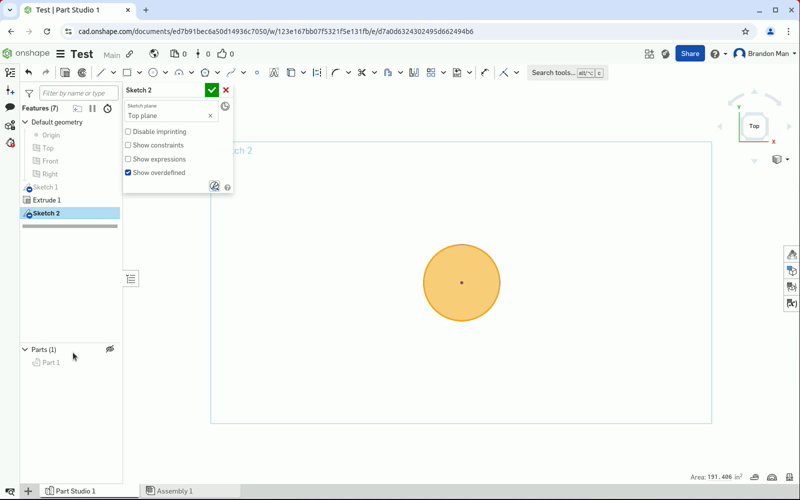
key(shift+e)
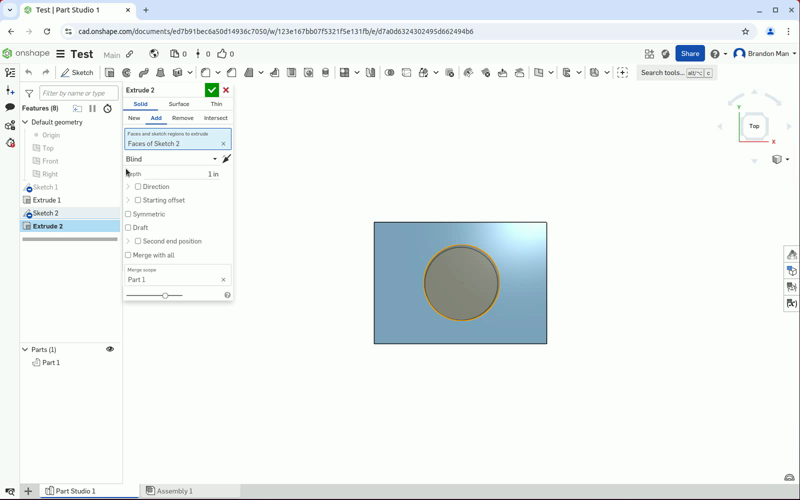
mouse_move(143, 106)
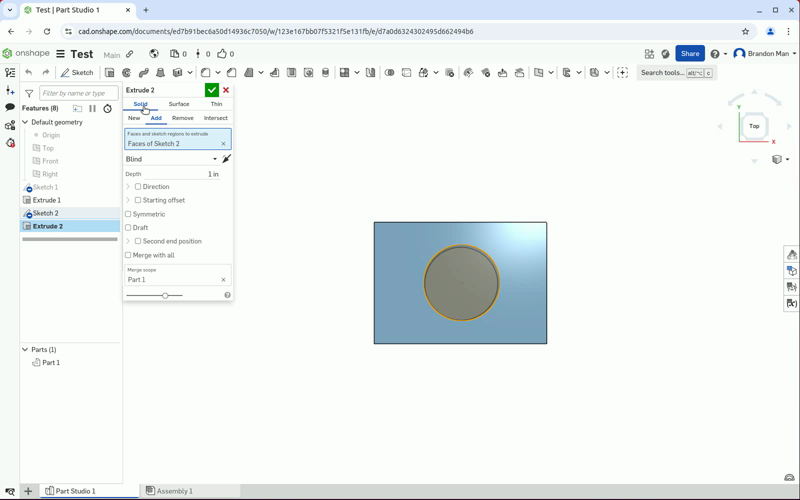
click(143, 106)
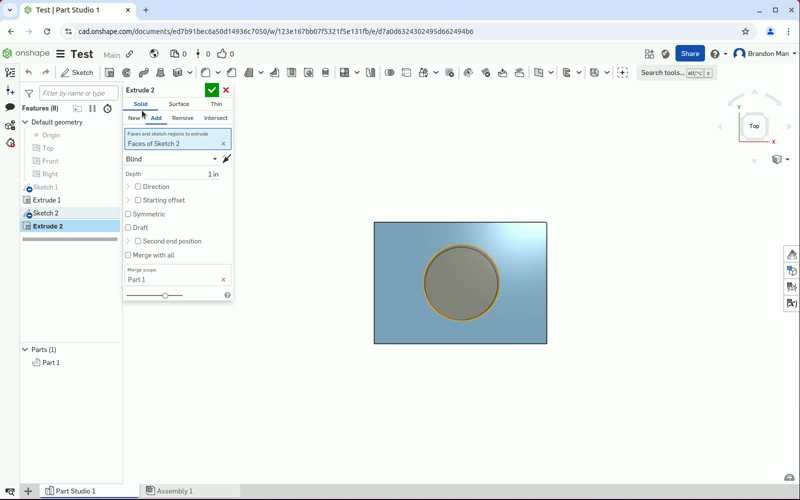
mouse_move(137, 120)
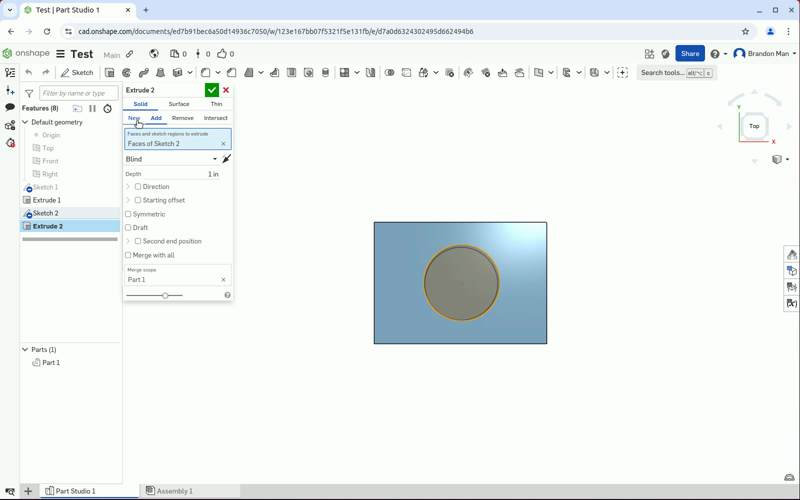
click(137, 120)
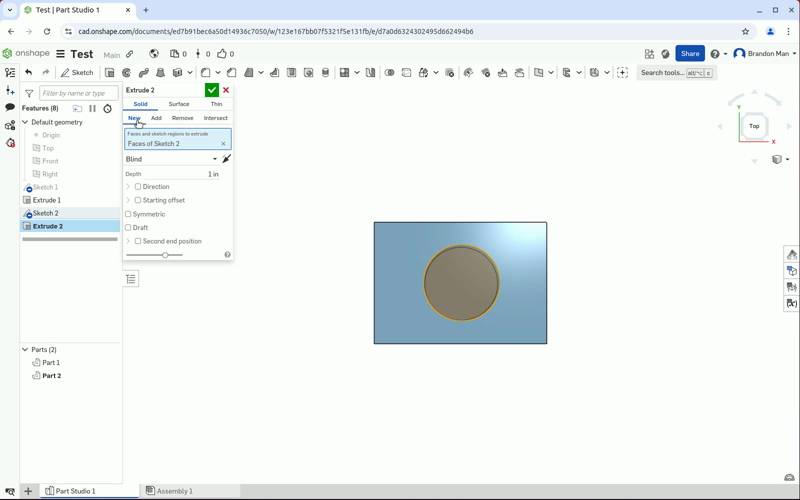
key(tab, 4)
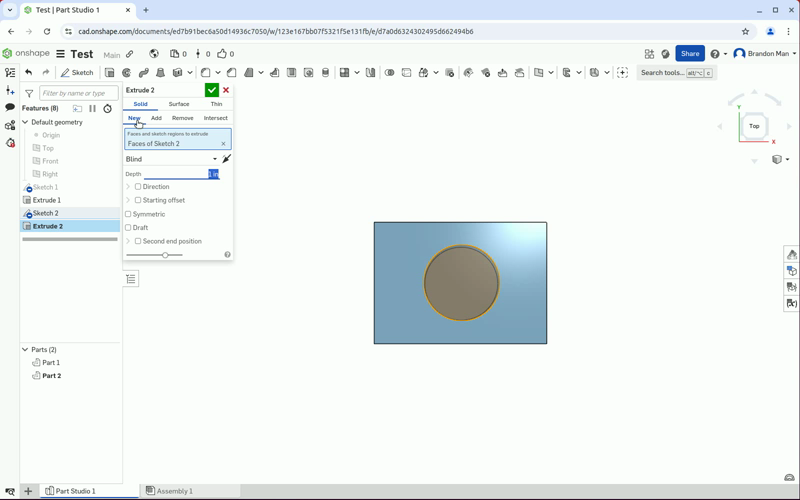
text(7.703)
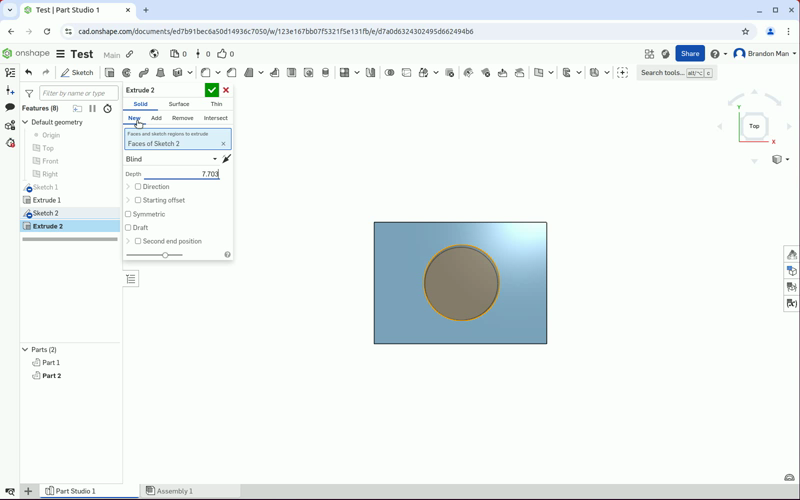
key(enter)
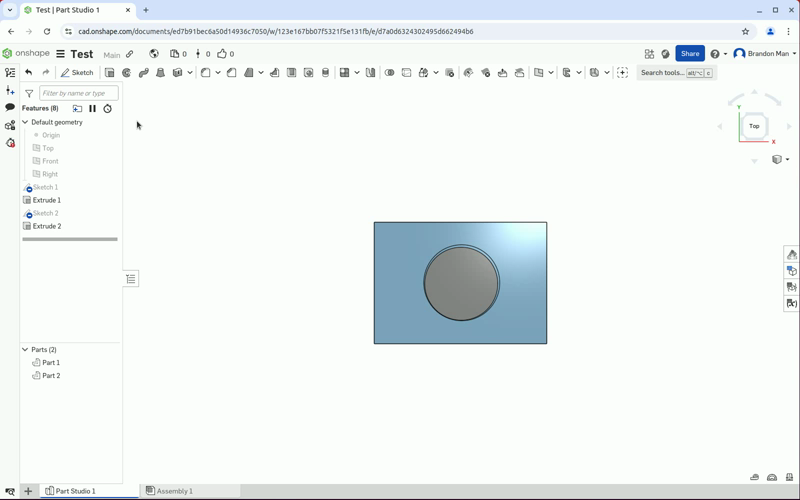
key(shift+h)
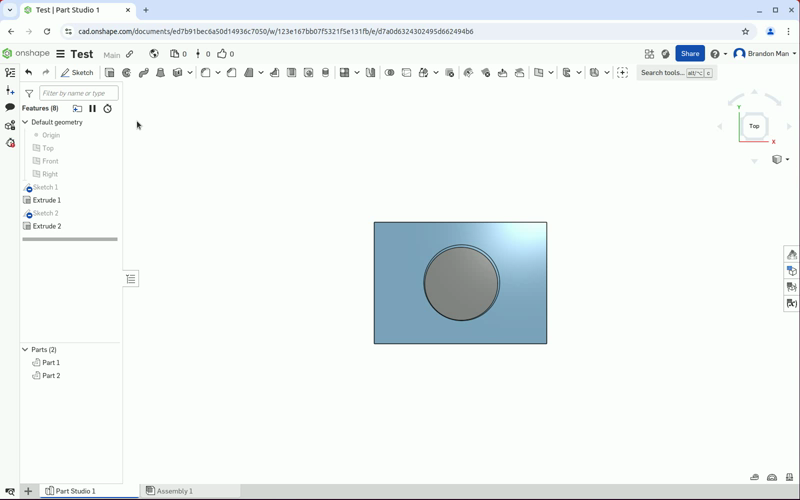
key(shift+h)
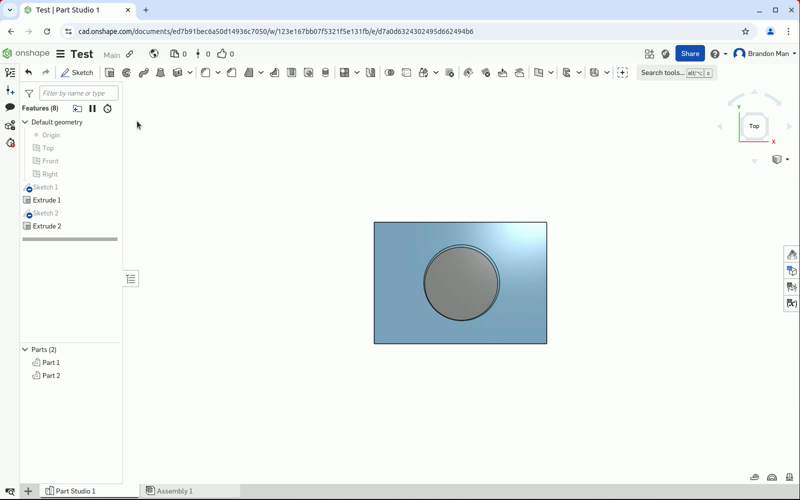
mouse_move(73, 189)
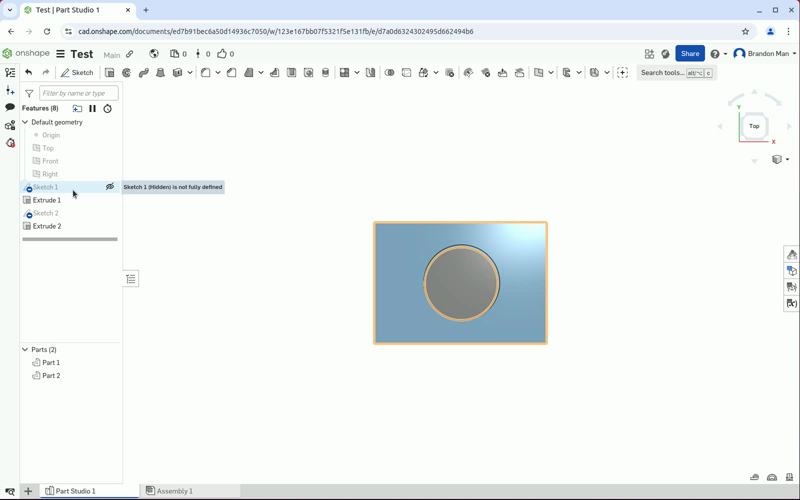
click(73, 189)
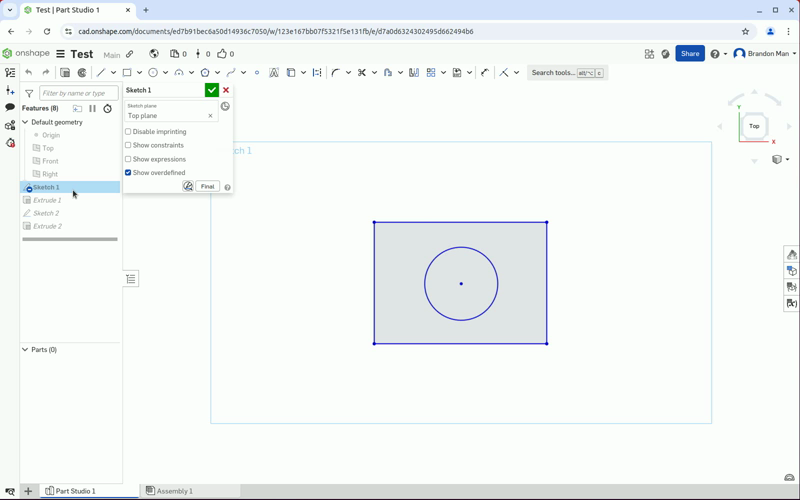
mouse_move(229, 92)
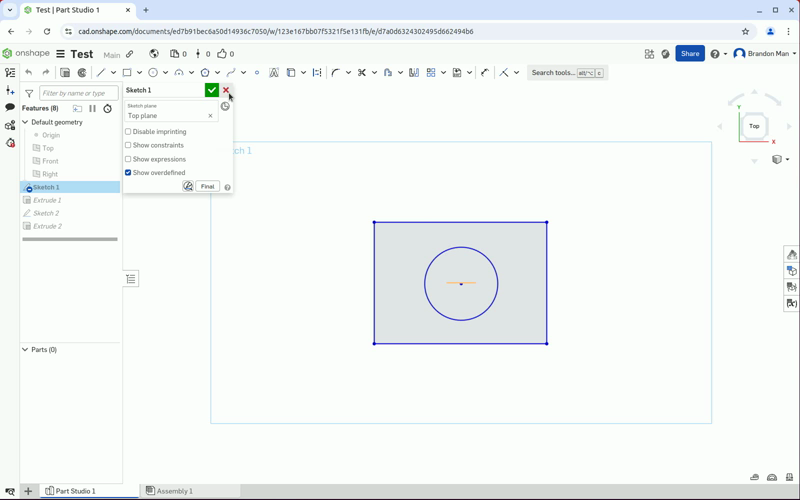
click(229, 92)
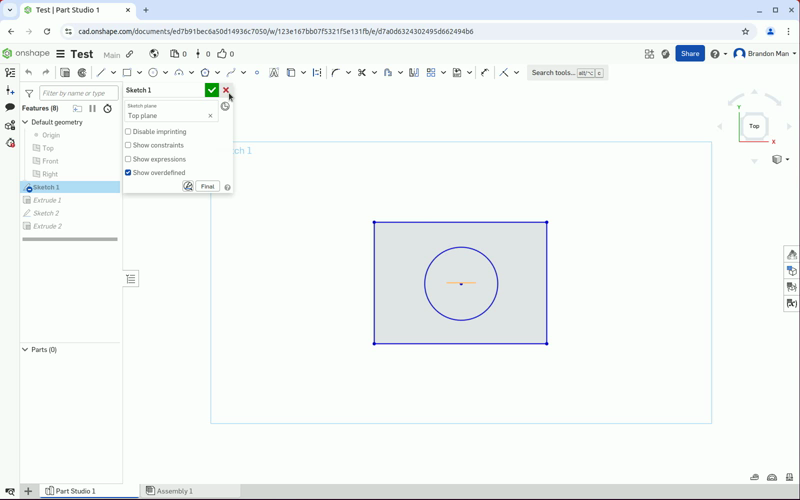
key(shift+s)
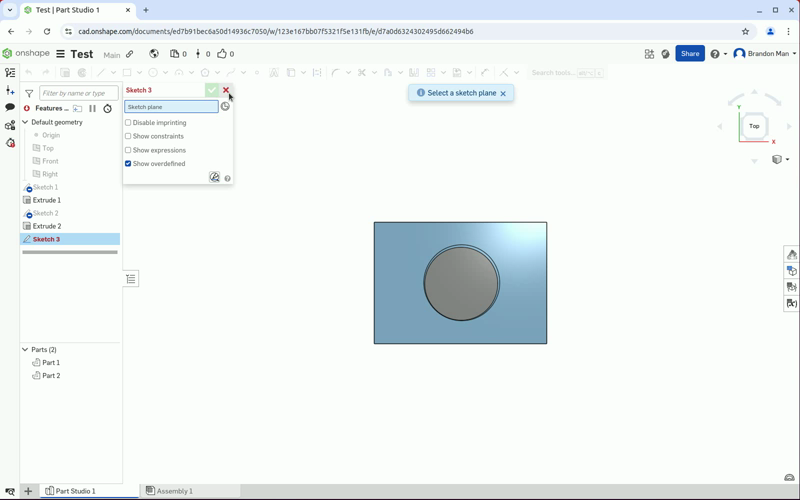
mouse_move(73, 150)
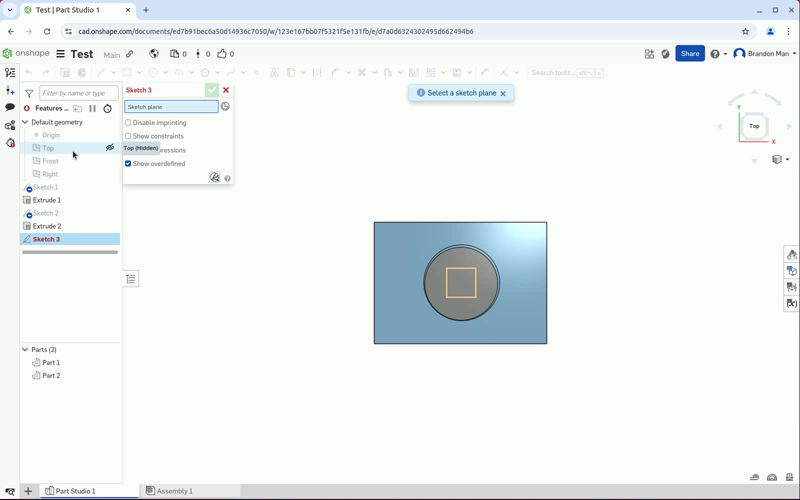
click(73, 150)
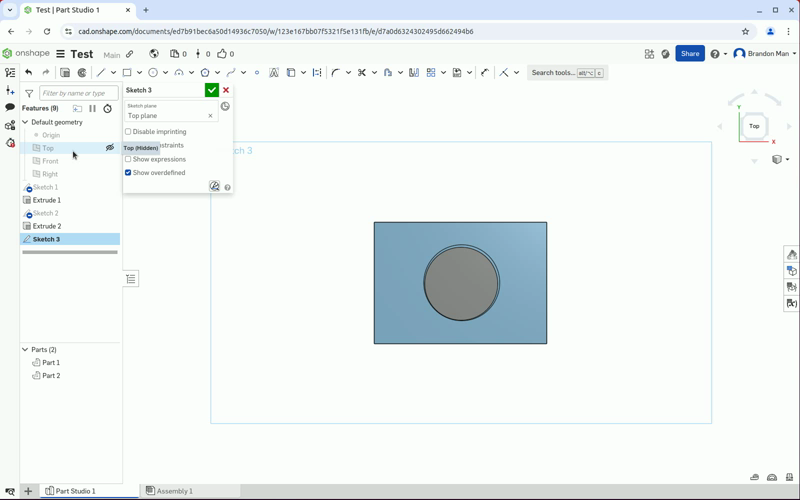
mouse_move(73, 352)
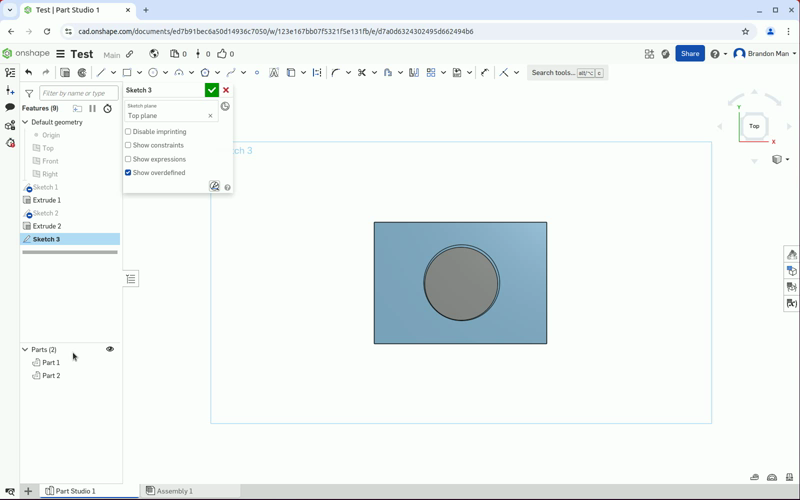
key(y)
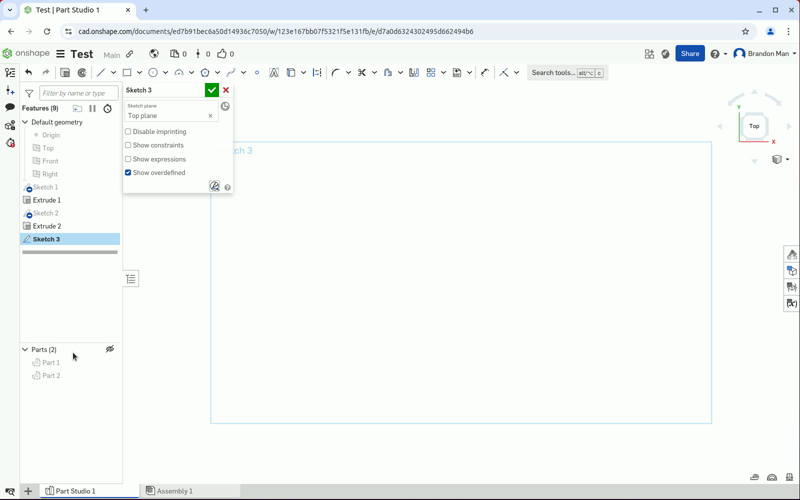
key(c)
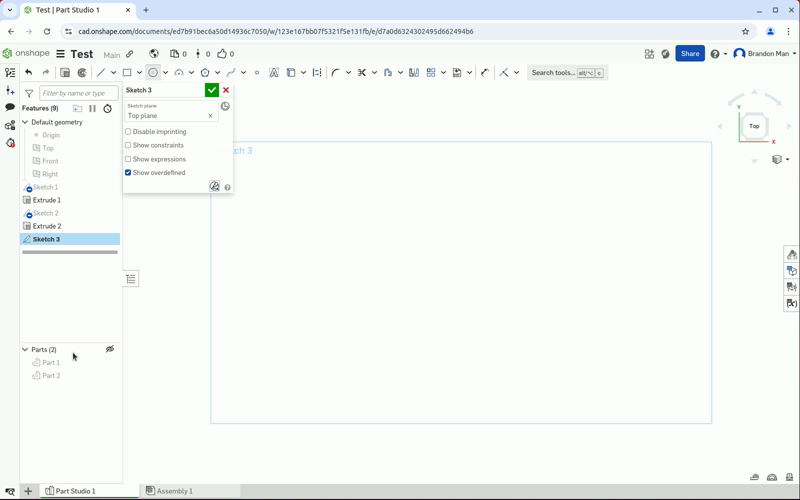
key_down(shift)
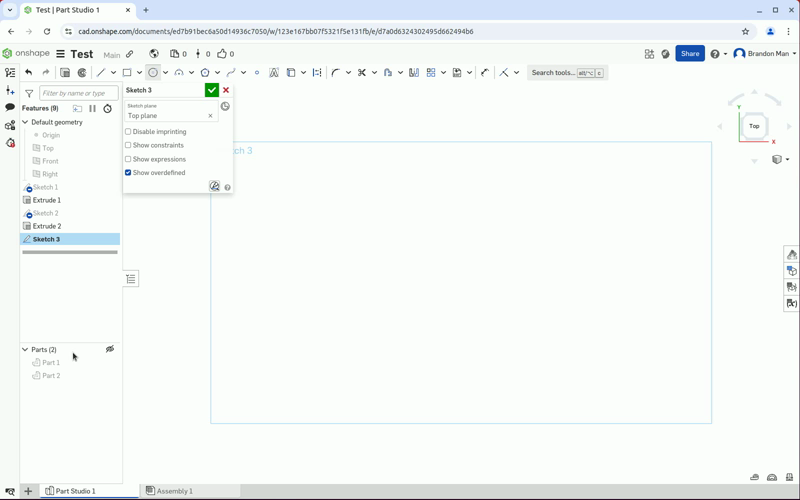
mouse_move(461, 282)
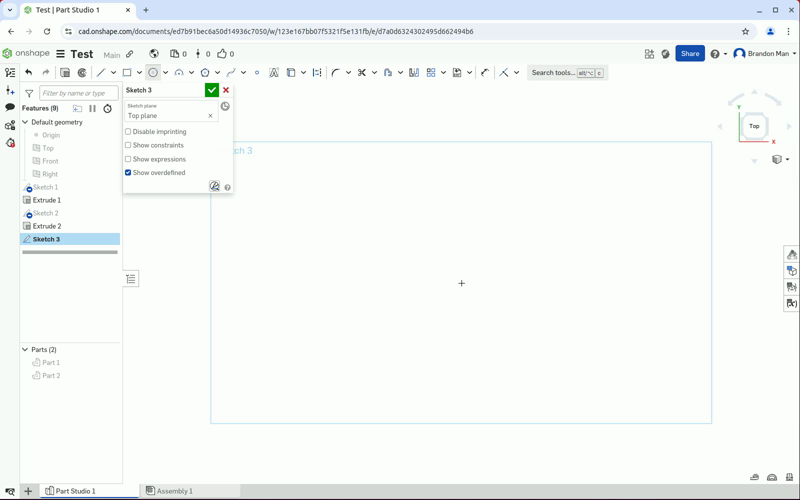
click(461, 282)
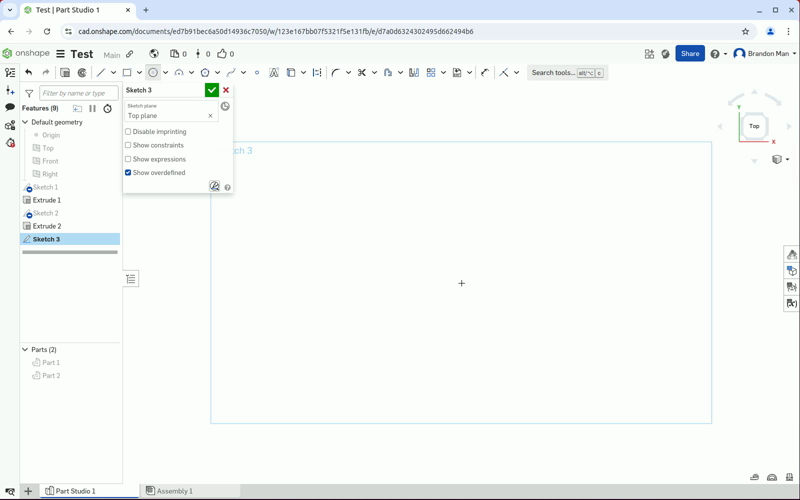
key_up(shift)
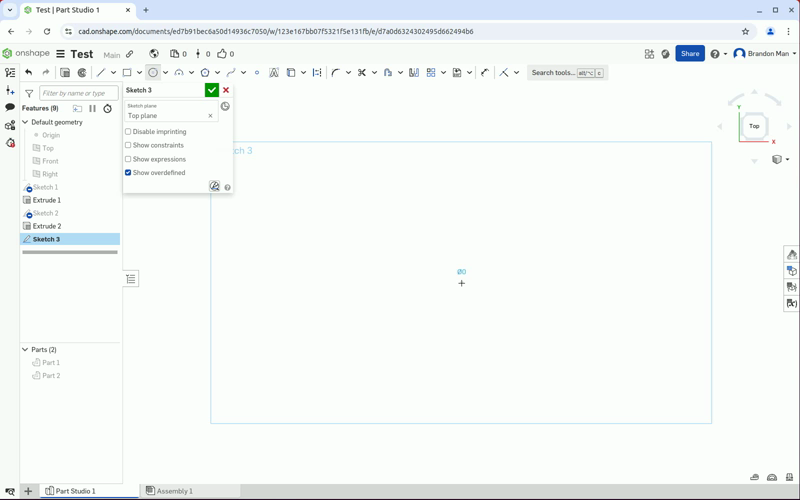
mouse_move(499, 282)
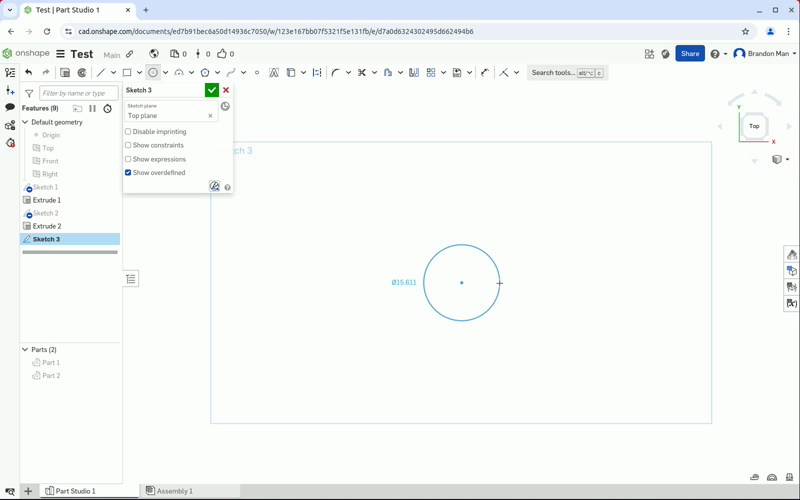
click(499, 282)
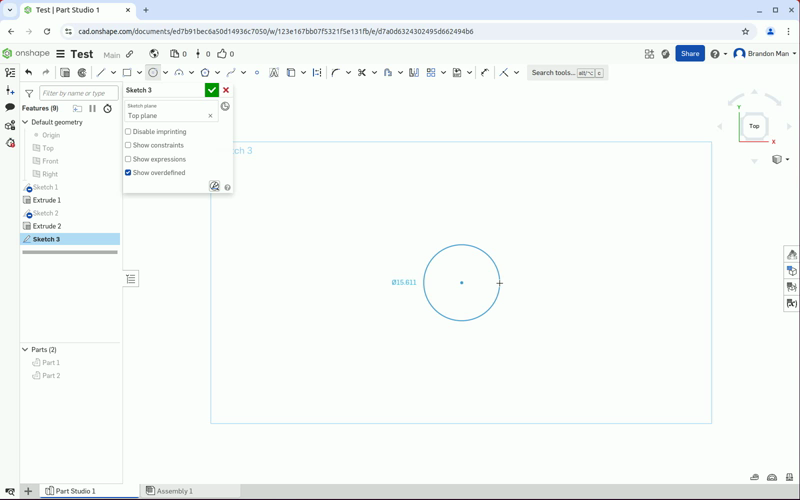
key(esc)
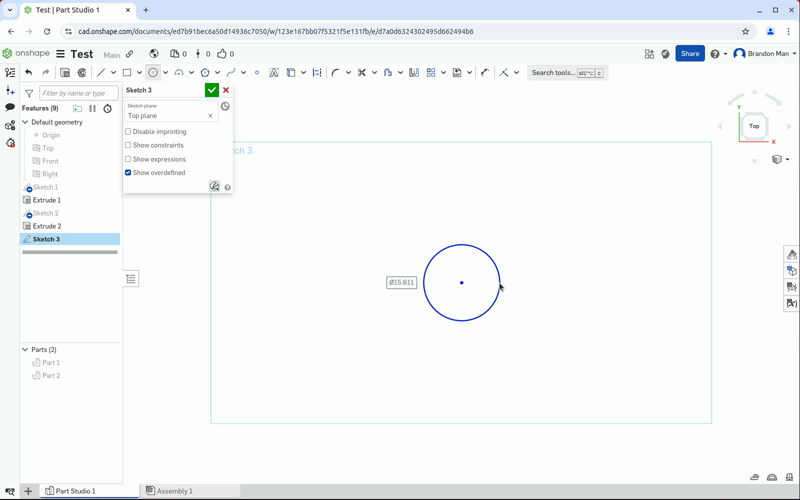
mouse_move(481, 275)
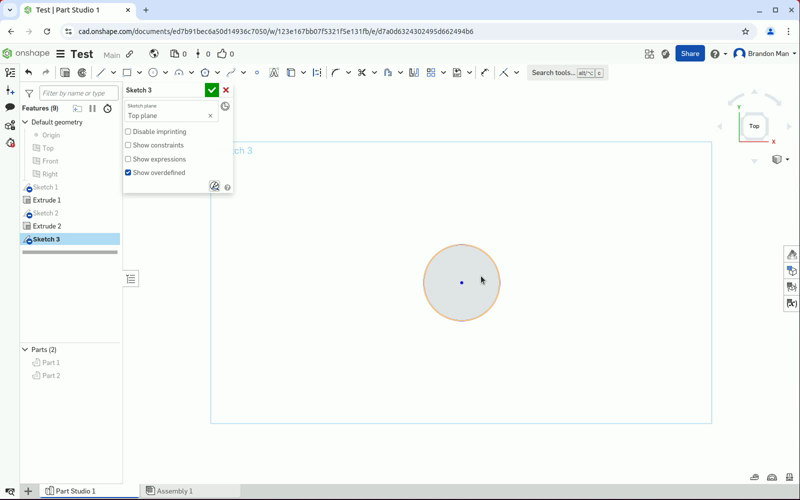
click(481, 275)
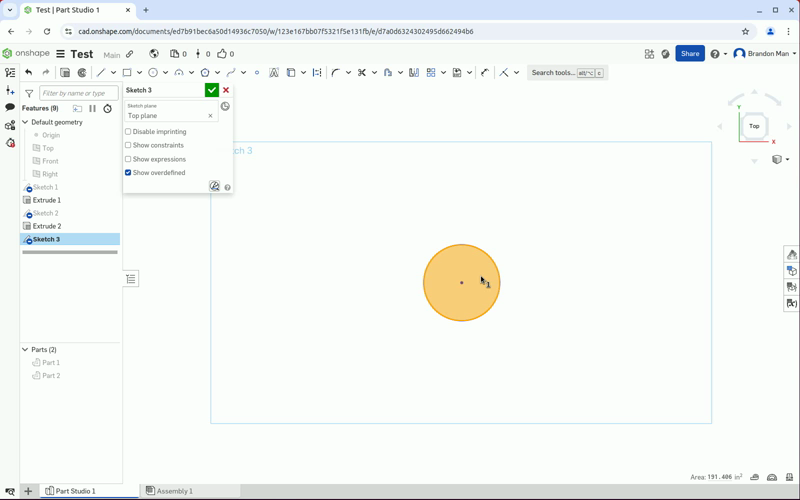
mouse_move(73, 352)
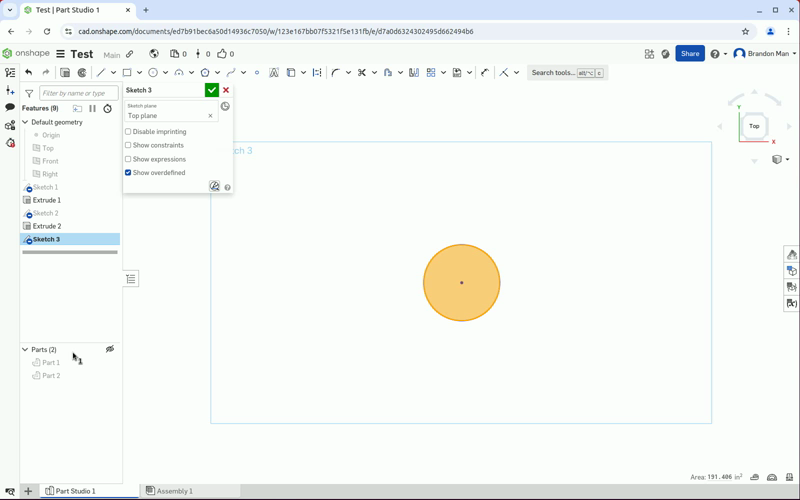
key(shift+y)
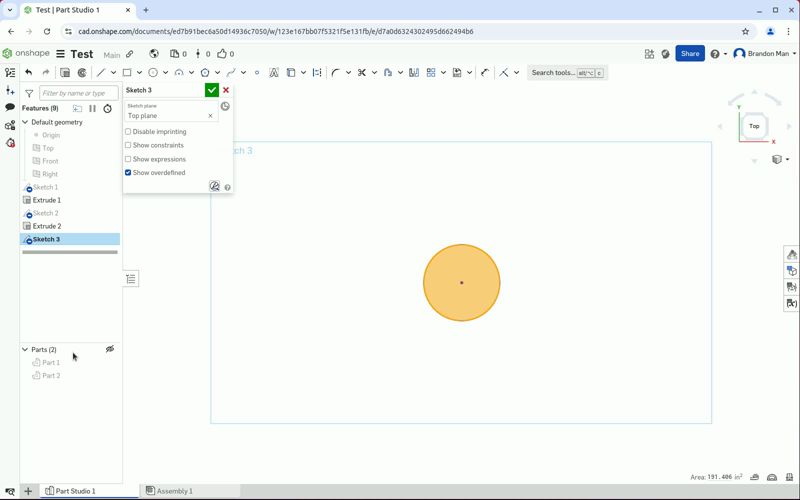
key(shift+e)
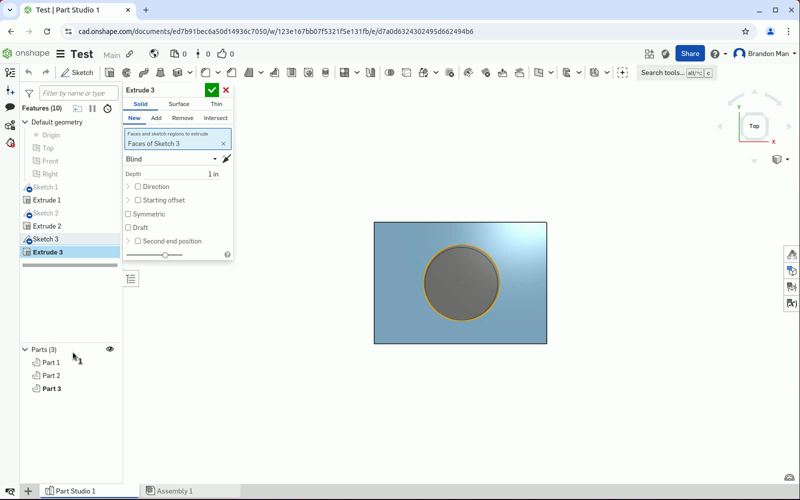
mouse_move(143, 106)
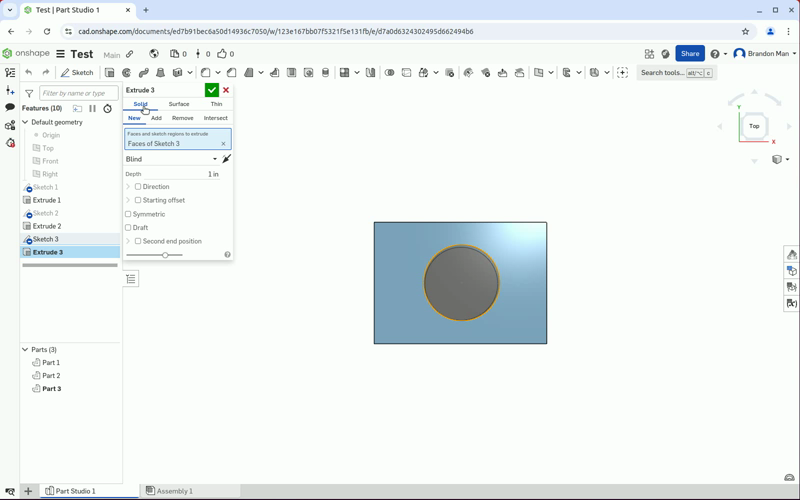
click(143, 106)
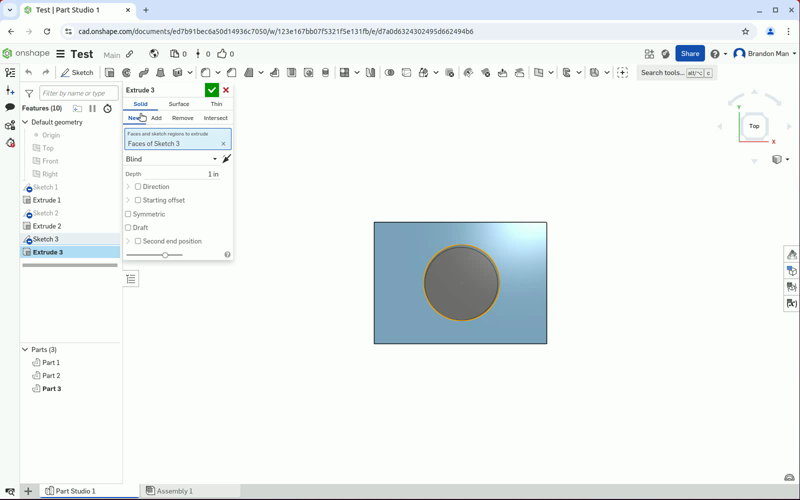
mouse_move(137, 120)
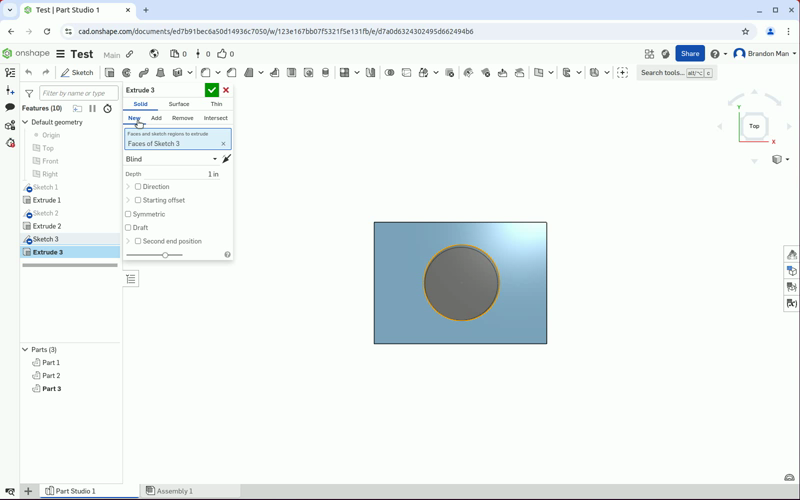
click(137, 120)
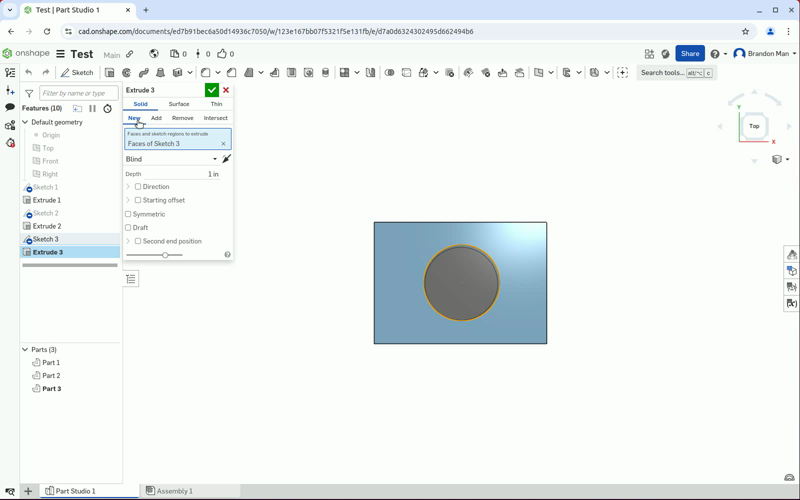
key(tab, 4)
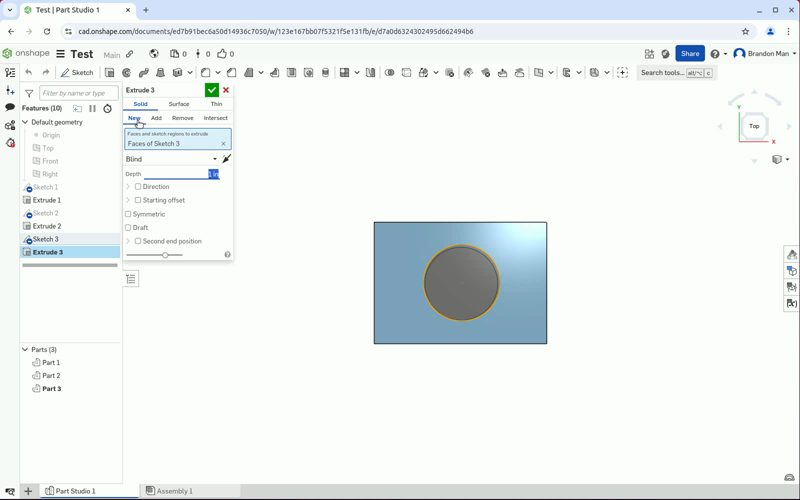
text(20.22)
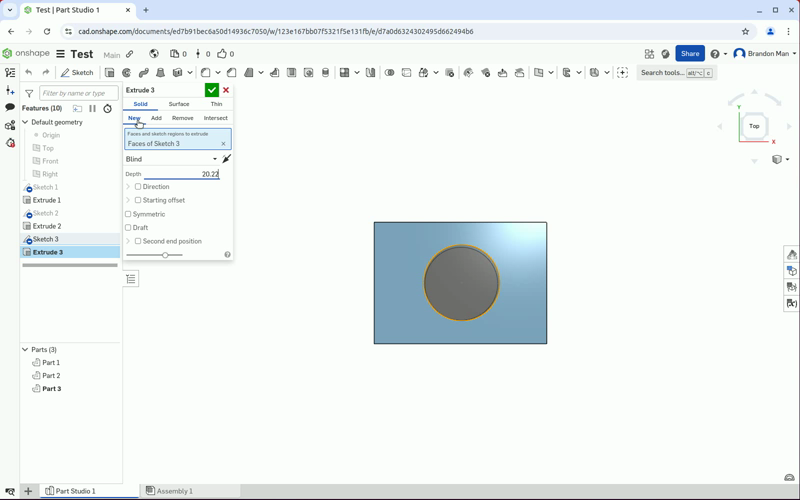
key(enter)
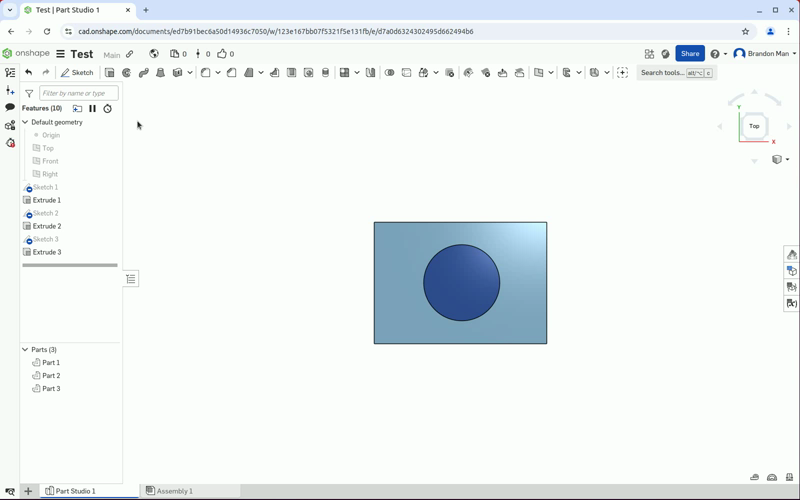
key(shift+h)
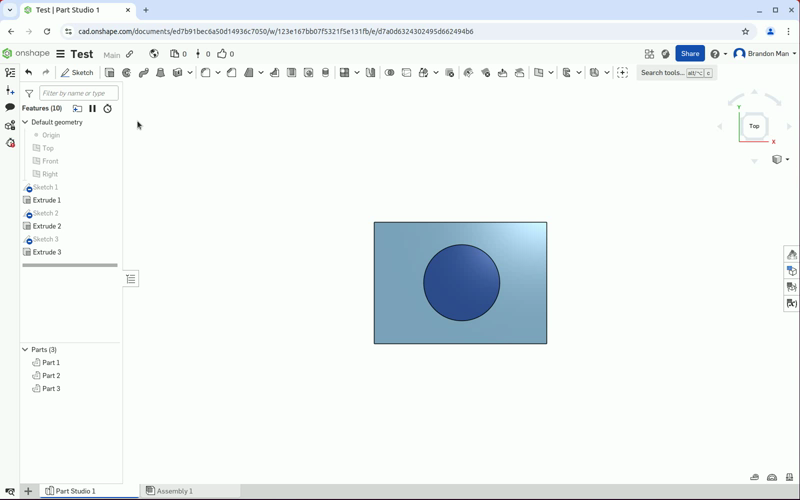
key(shift+h)
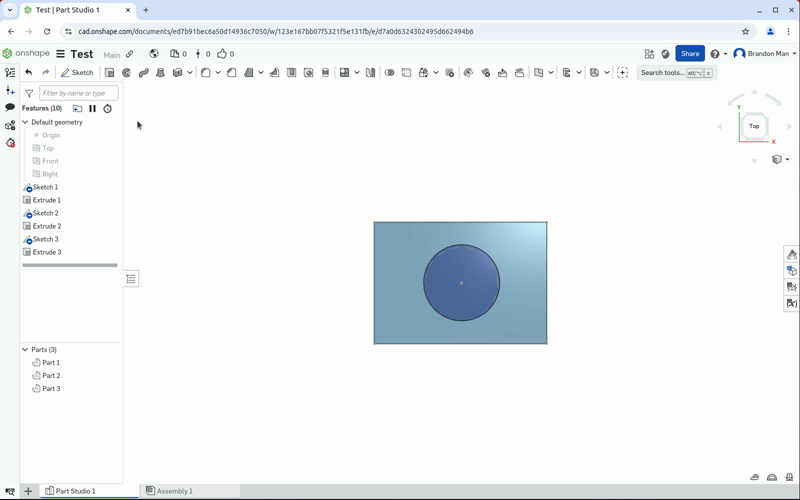
key(shift+7)
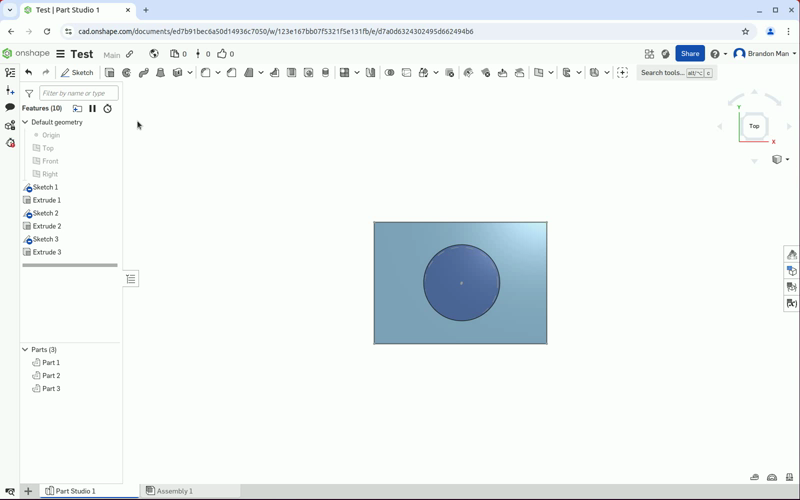
key(up, 3)
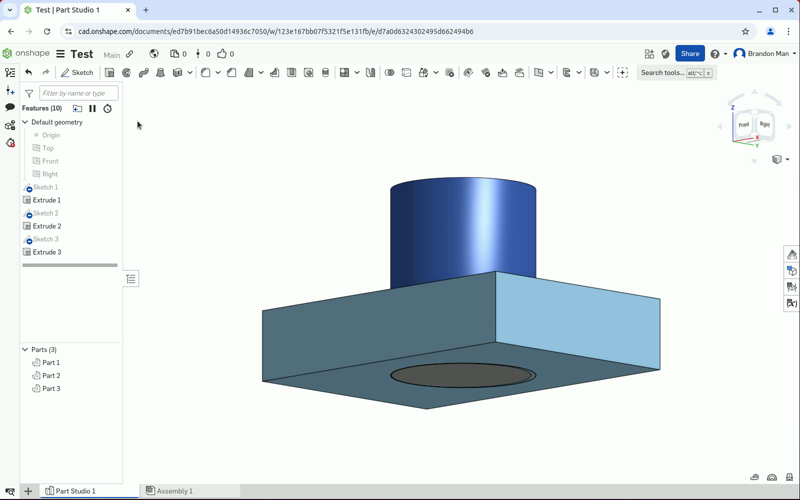
key(left, 3)
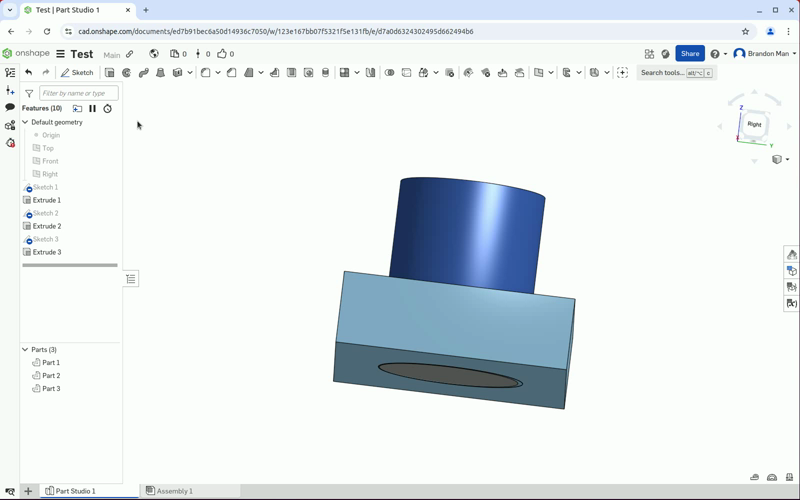
key(right, 3)
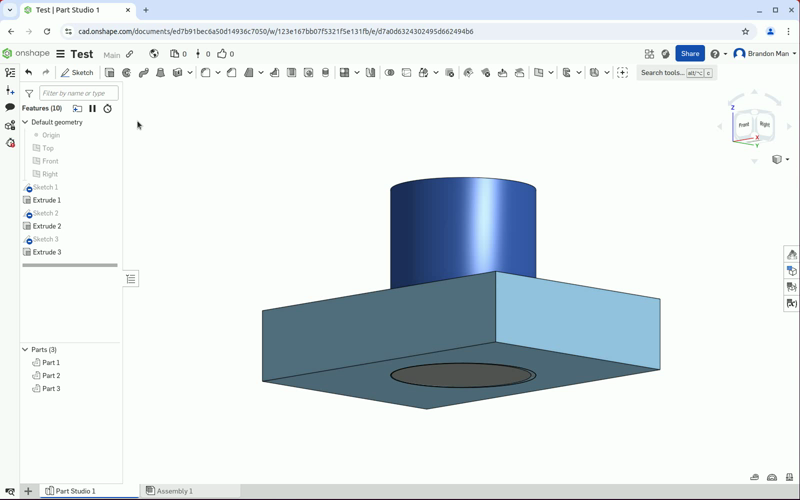
key(down, 3)
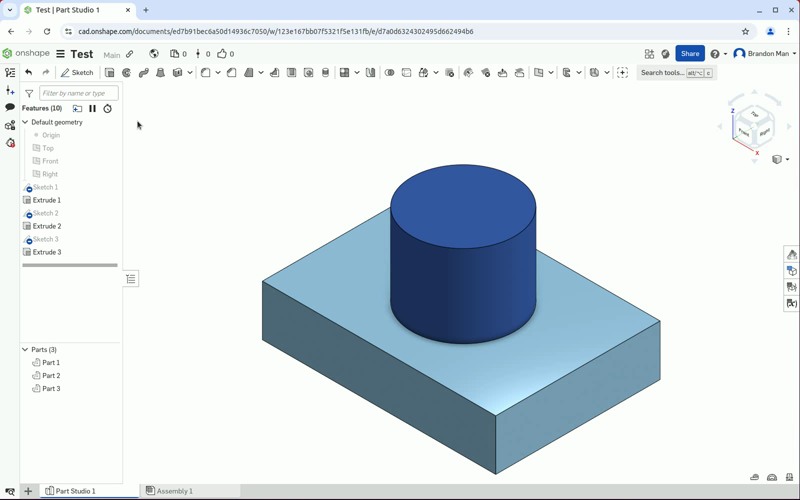
mouse_move(73, 189)
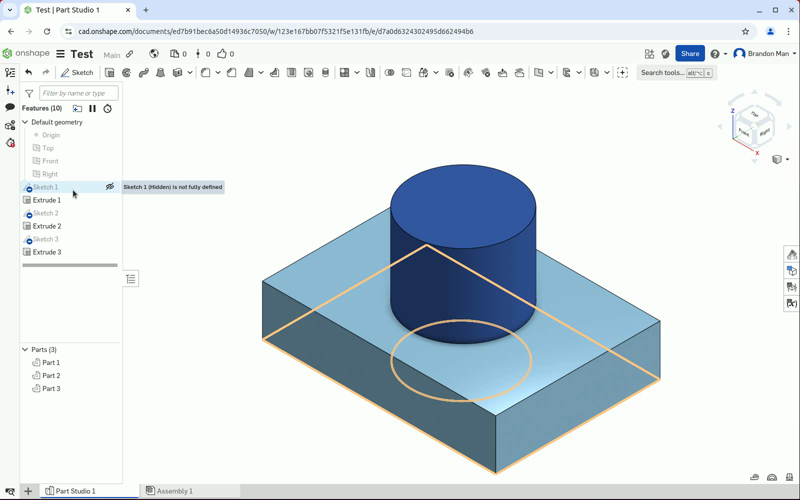
click(73, 189)